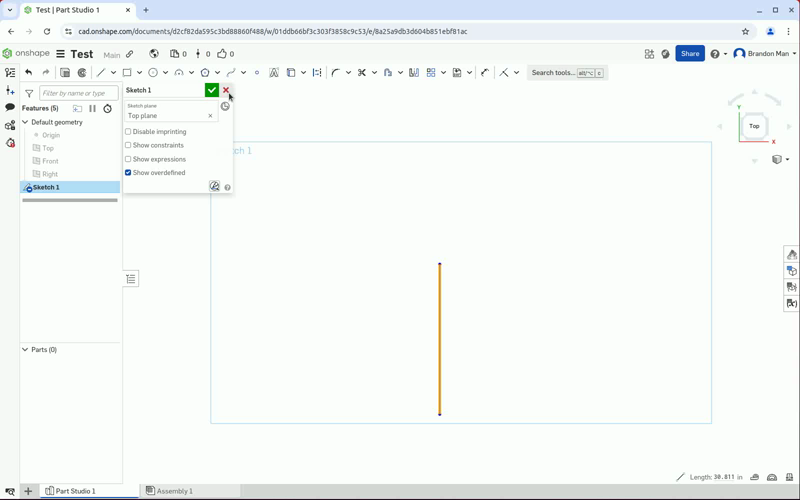
key(shift+h)
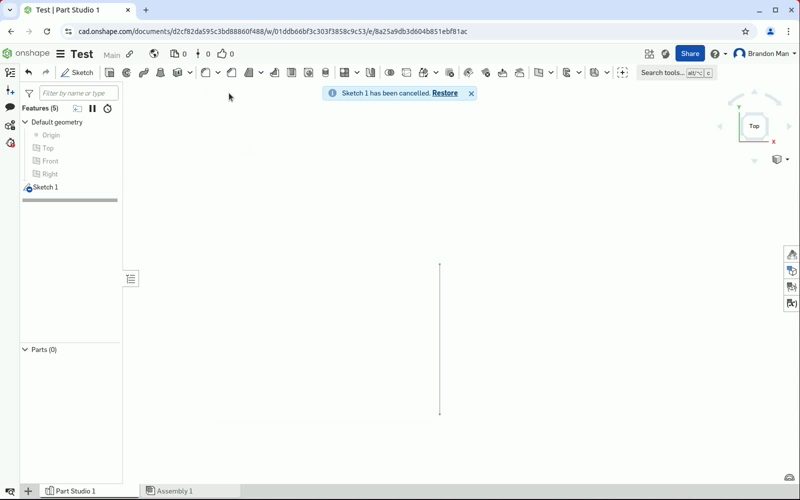
key(shift+s)
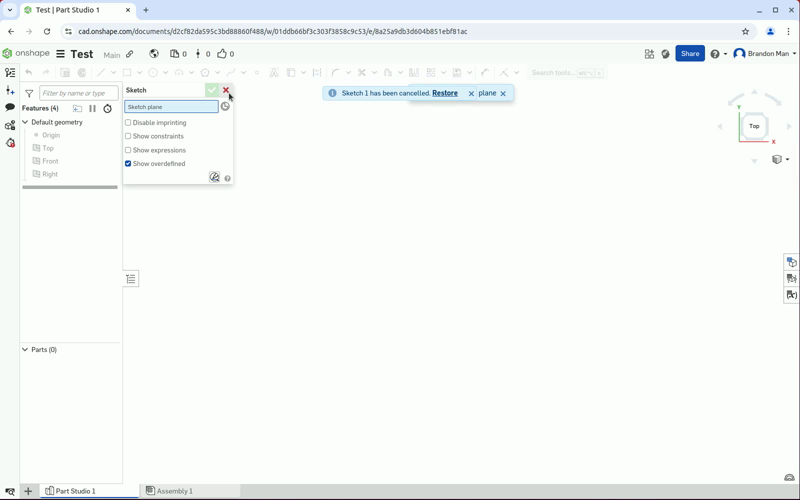
mouse_move(73, 150)
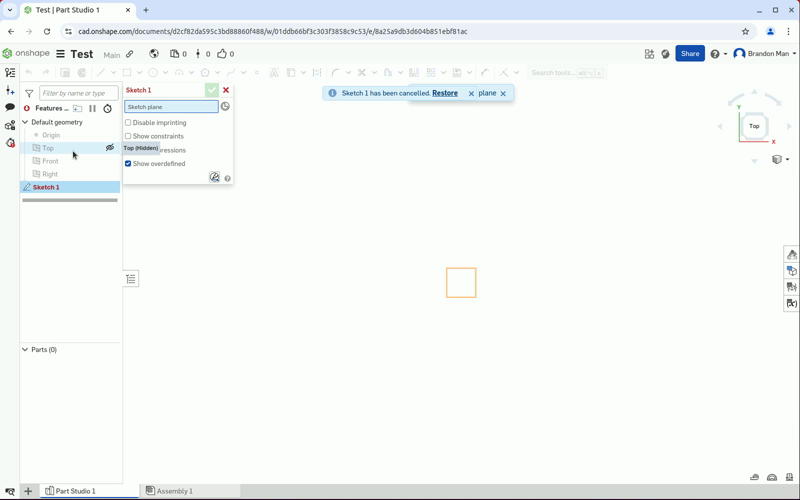
click(73, 150)
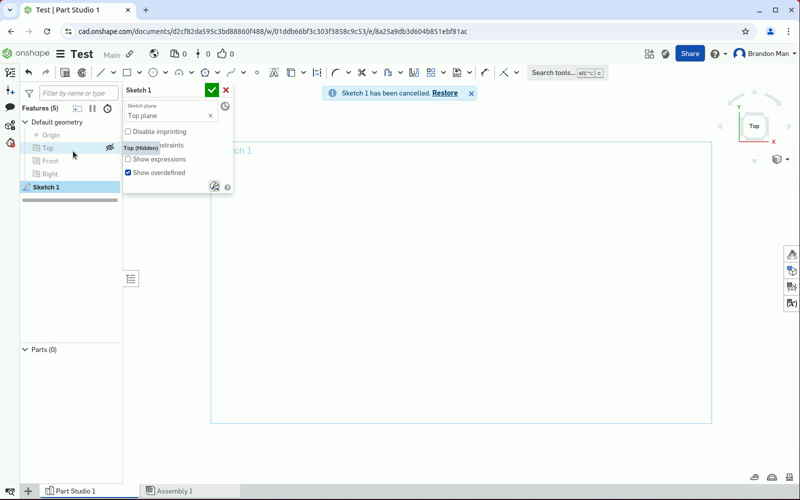
mouse_move(73, 352)
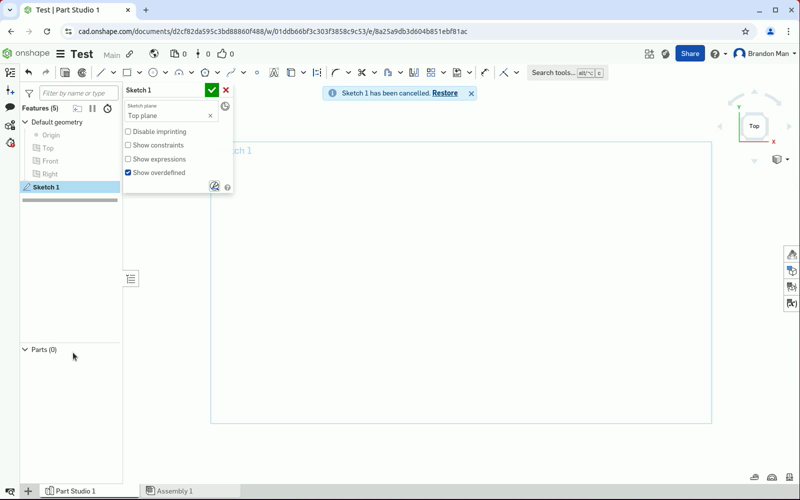
key(y)
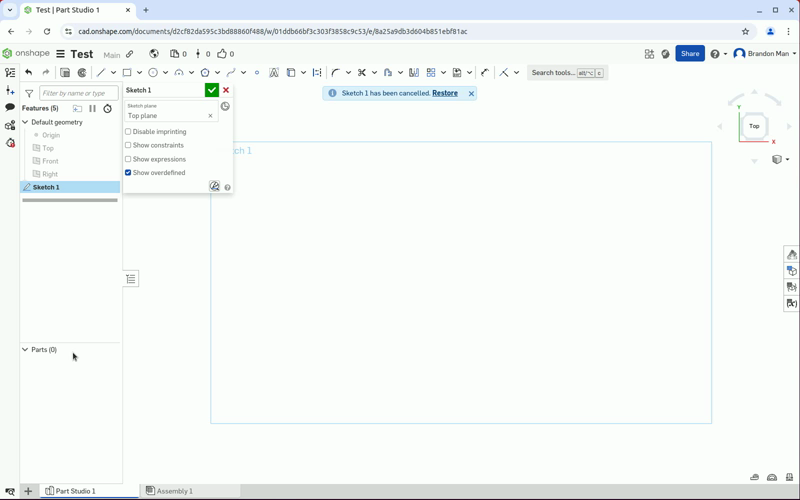
key(c)
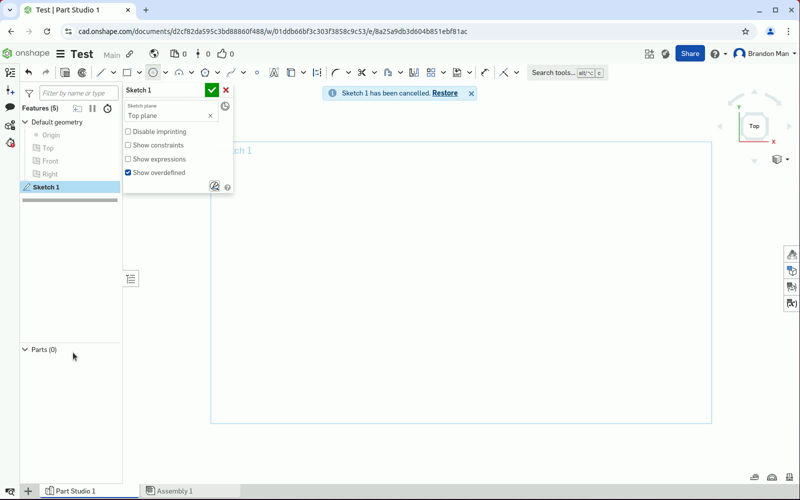
key_down(shift)
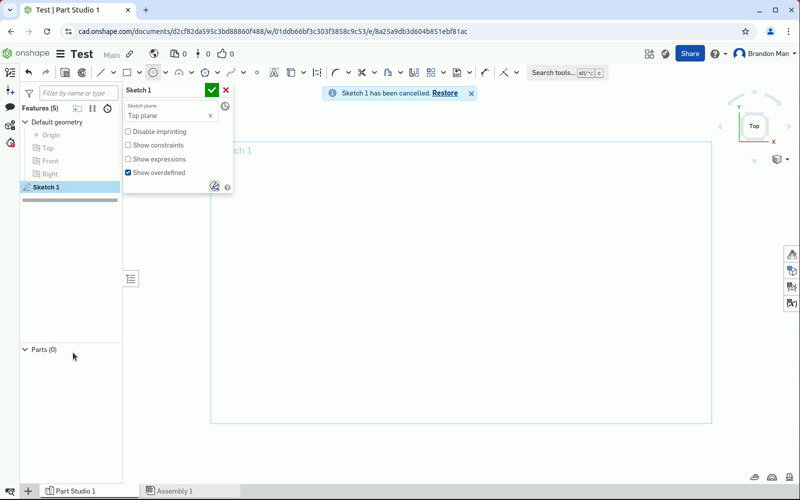
mouse_move(460, 282)
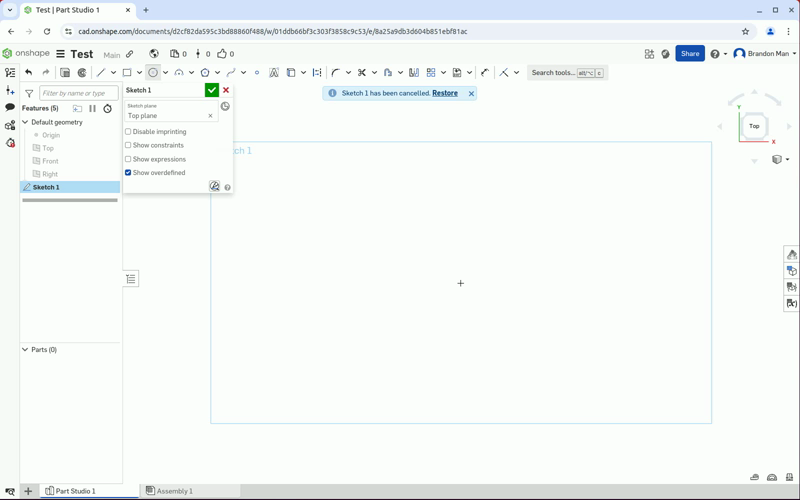
click(460, 282)
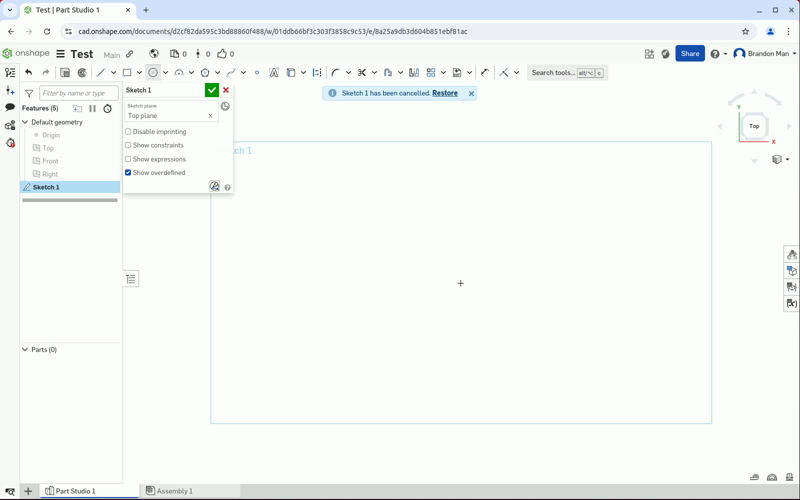
key_up(shift)
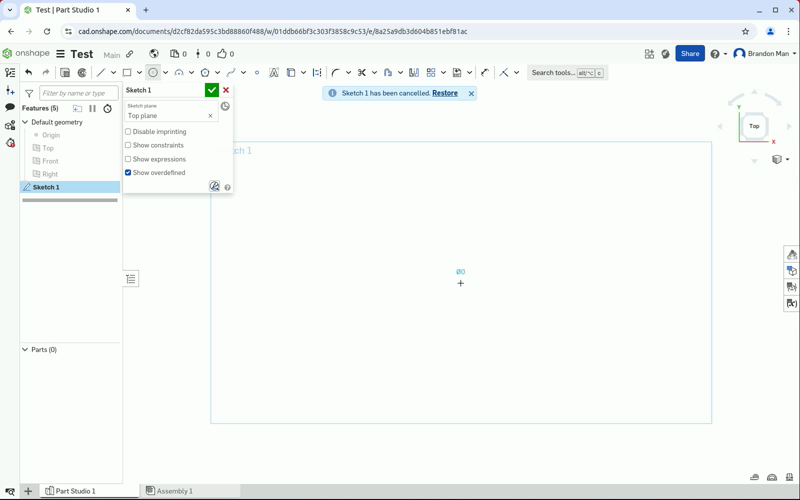
mouse_move(461, 282)
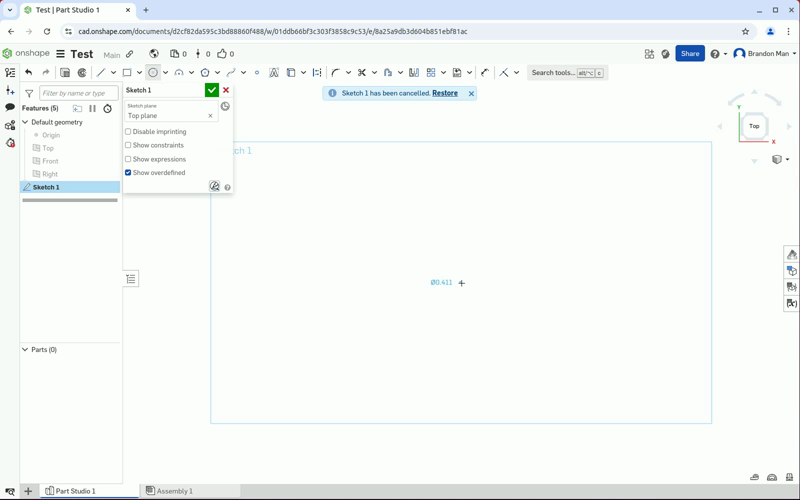
scroll(6)
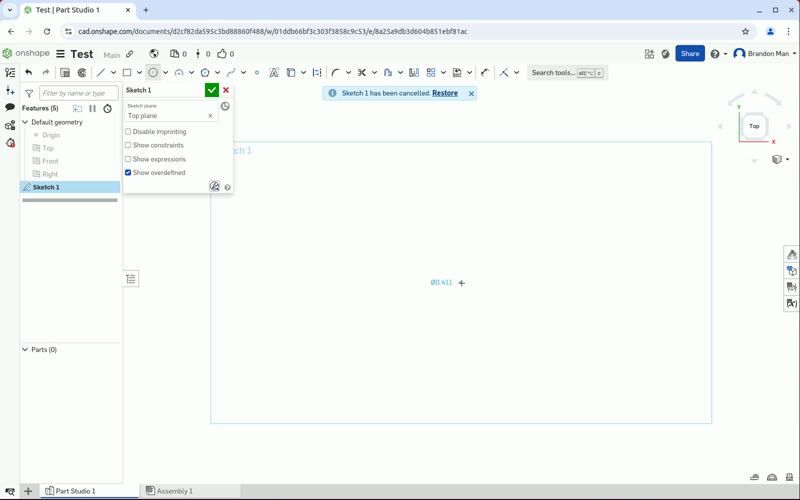
scroll(6)
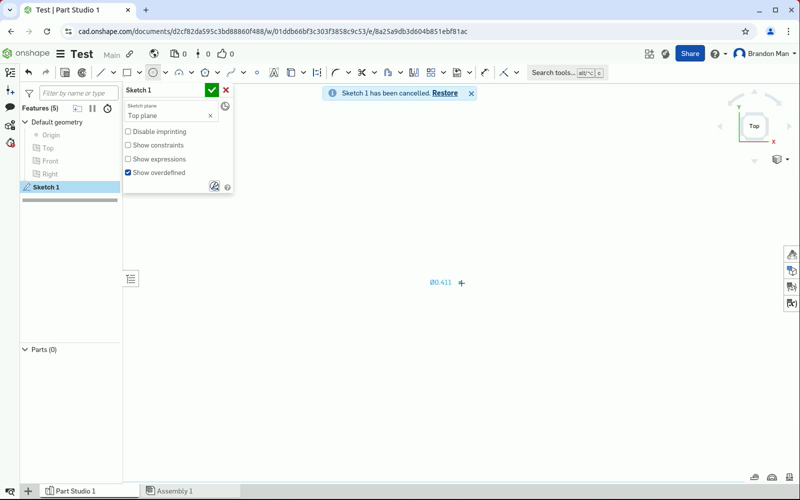
scroll(6)
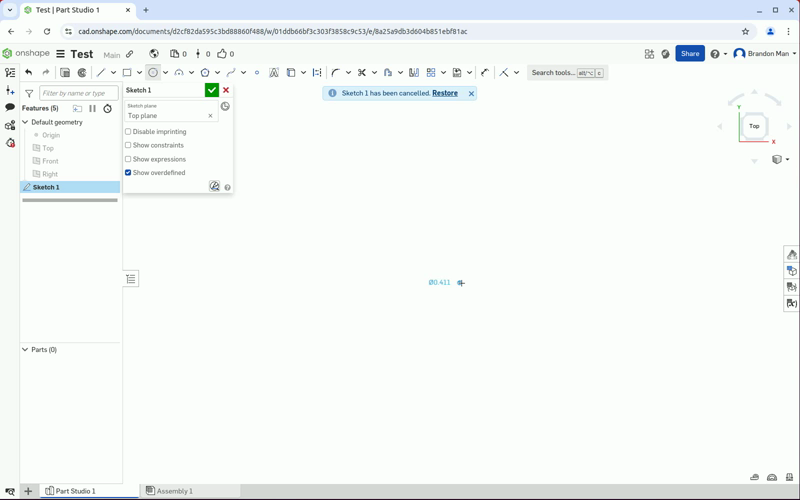
scroll(6)
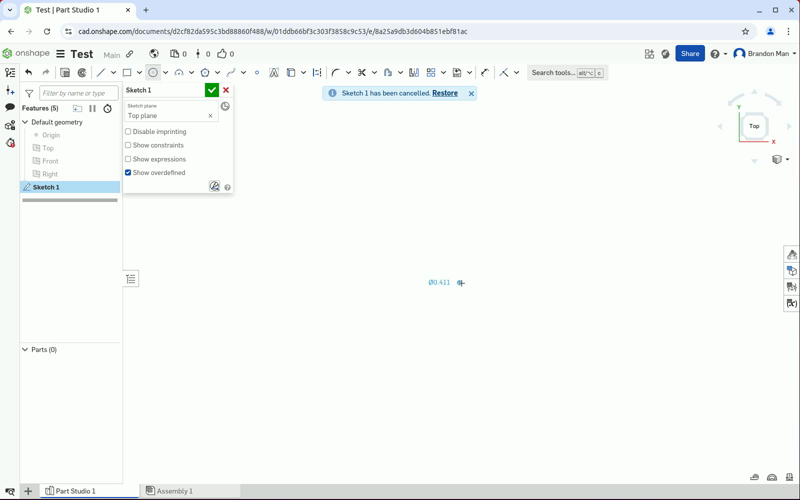
scroll(6)
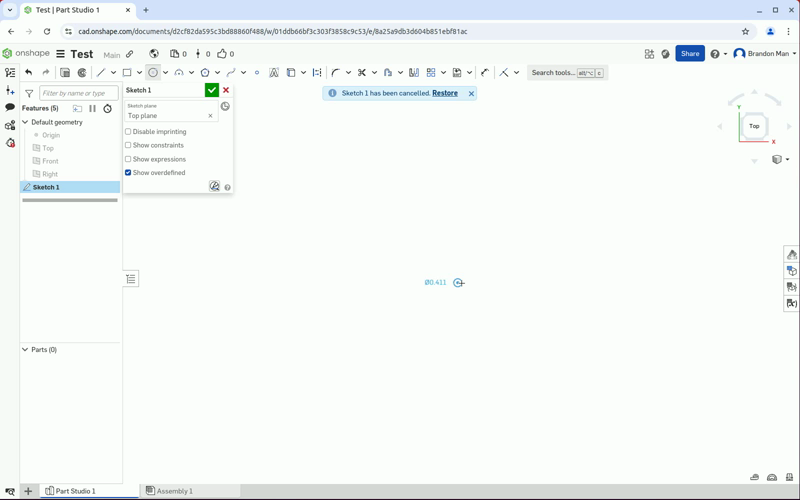
scroll(6)
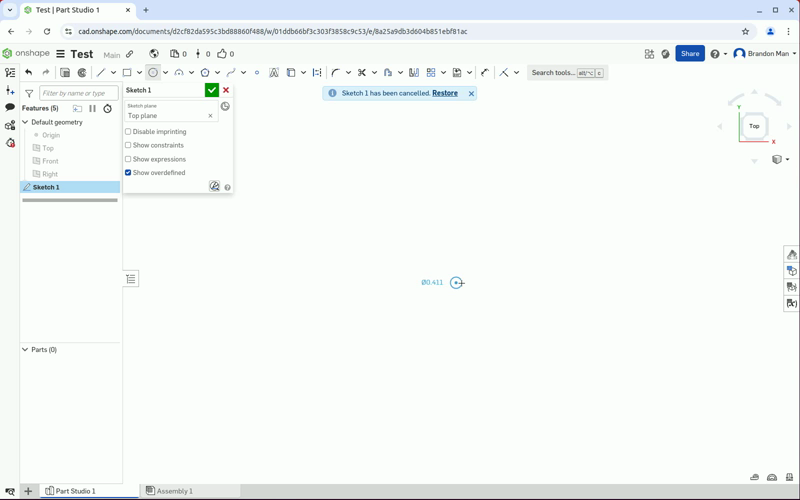
scroll(6)
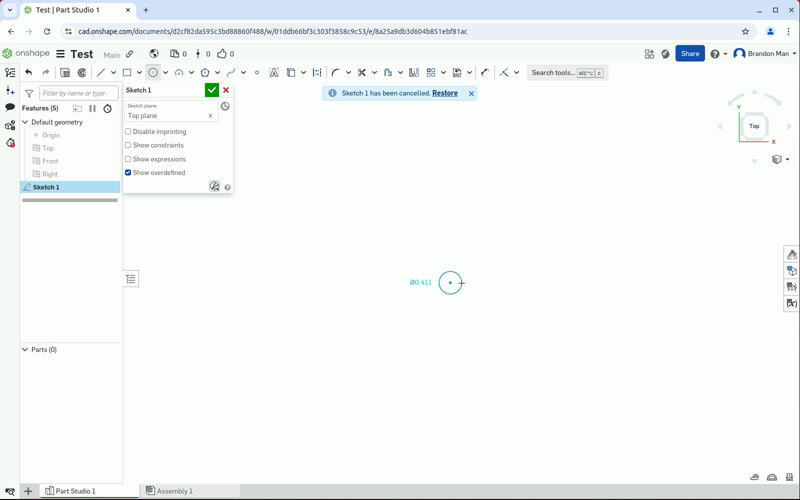
click(461, 282)
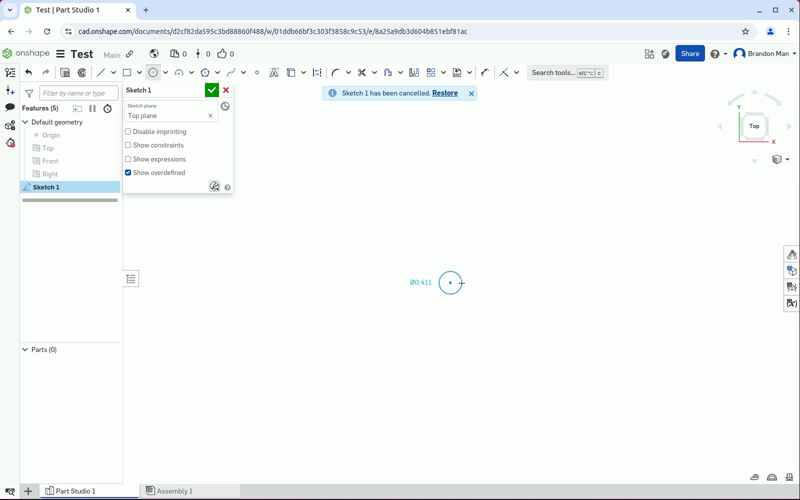
scroll(-6)
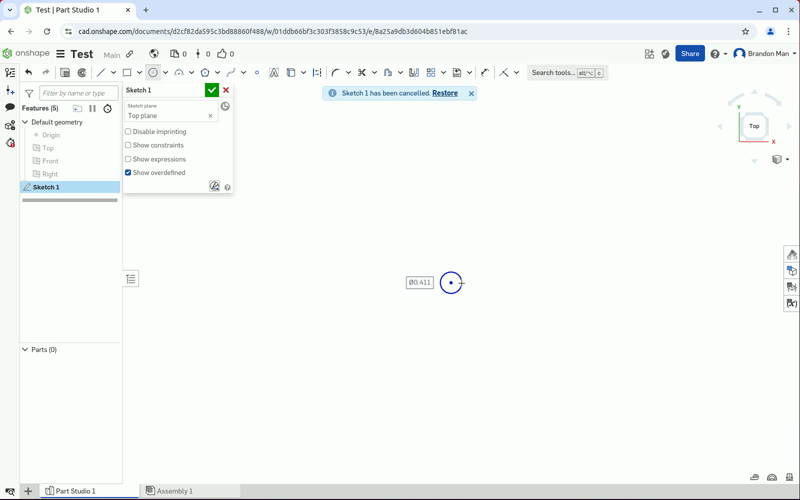
scroll(-6)
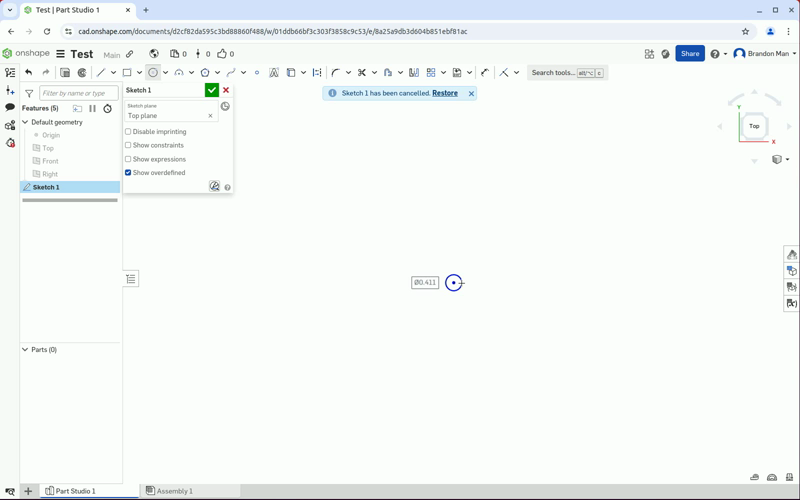
scroll(-6)
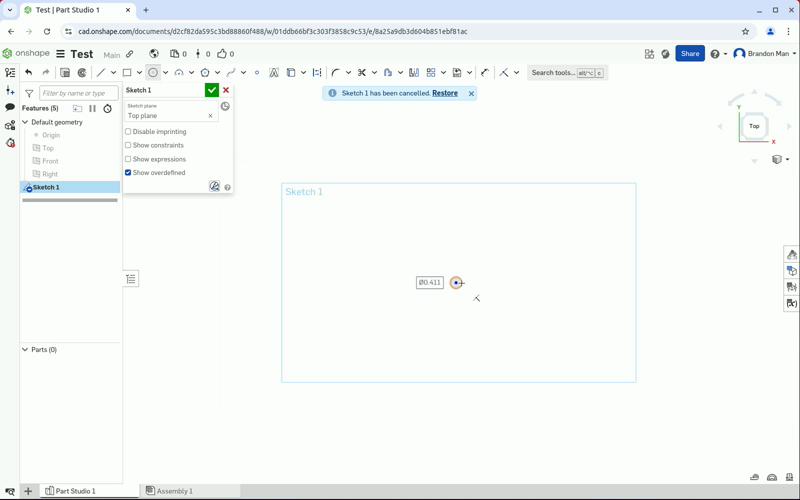
scroll(-6)
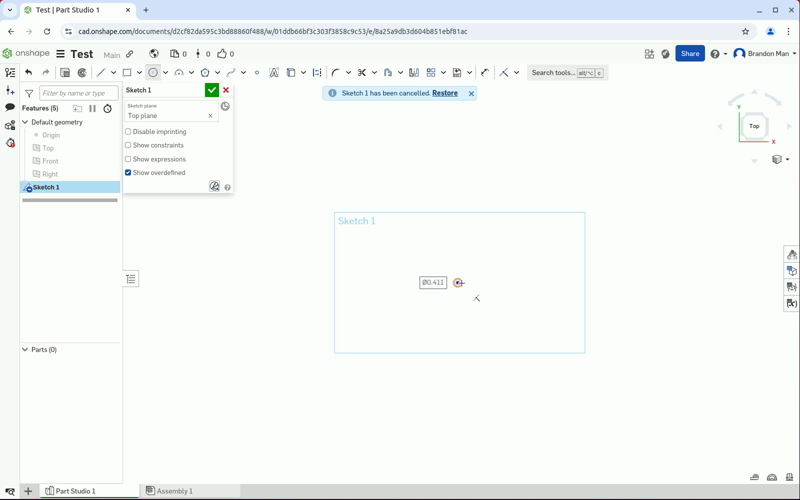
scroll(-6)
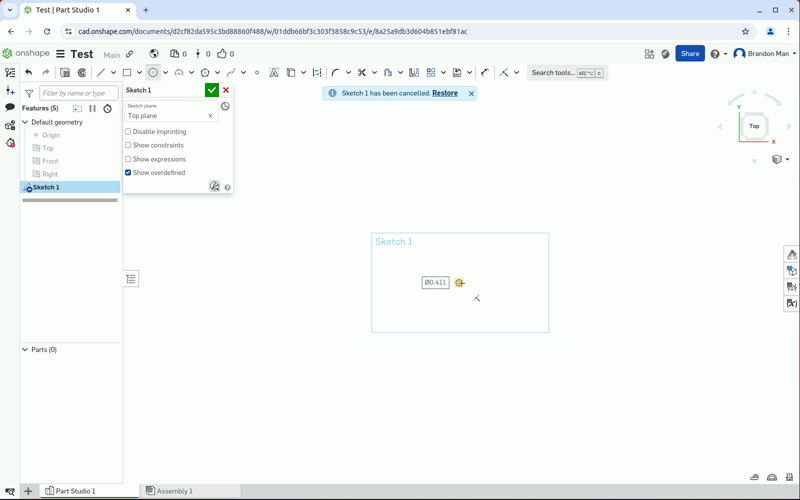
scroll(-6)
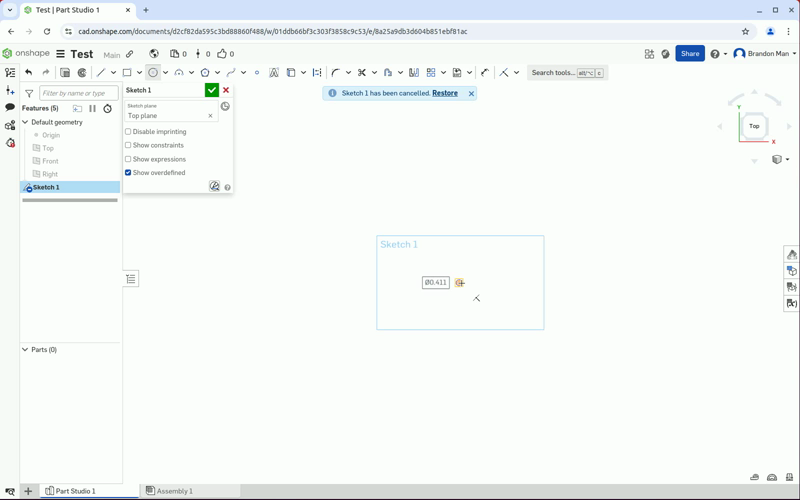
scroll(-6)
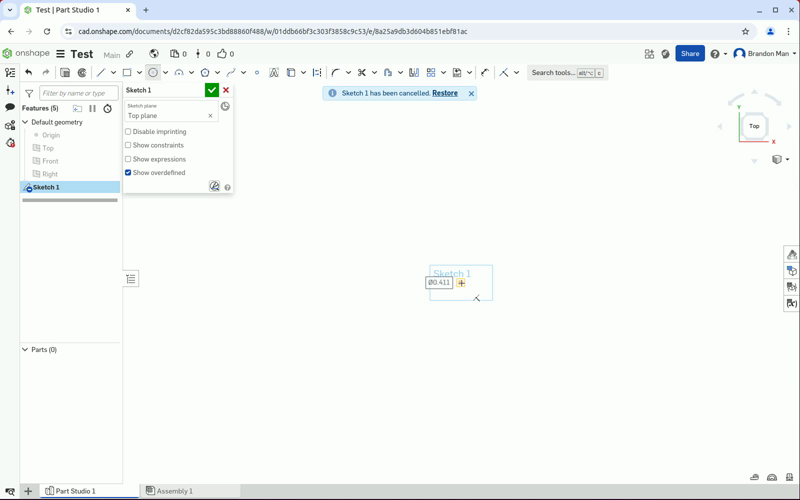
key(esc)
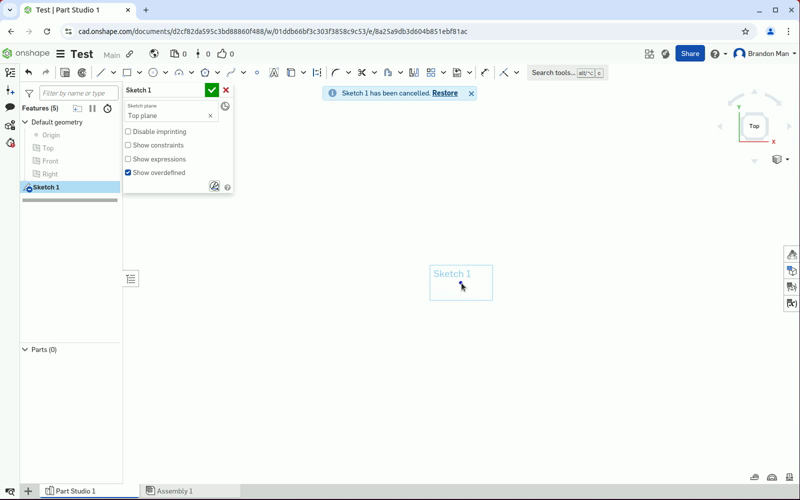
mouse_move(460, 283)
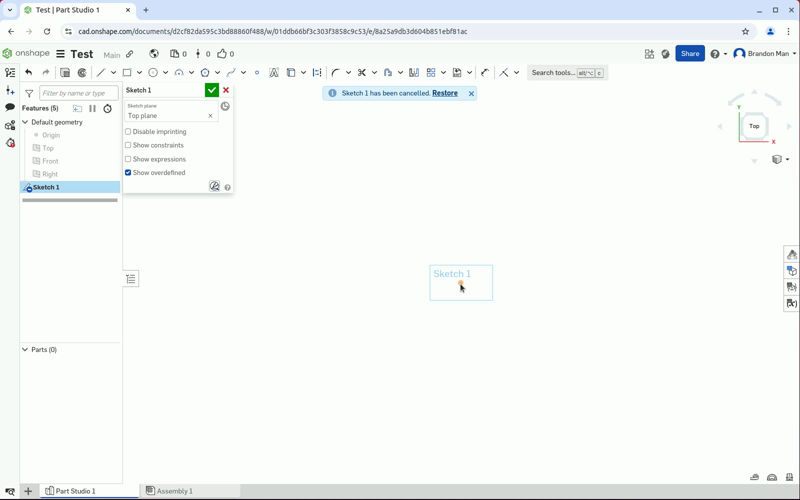
scroll(6)
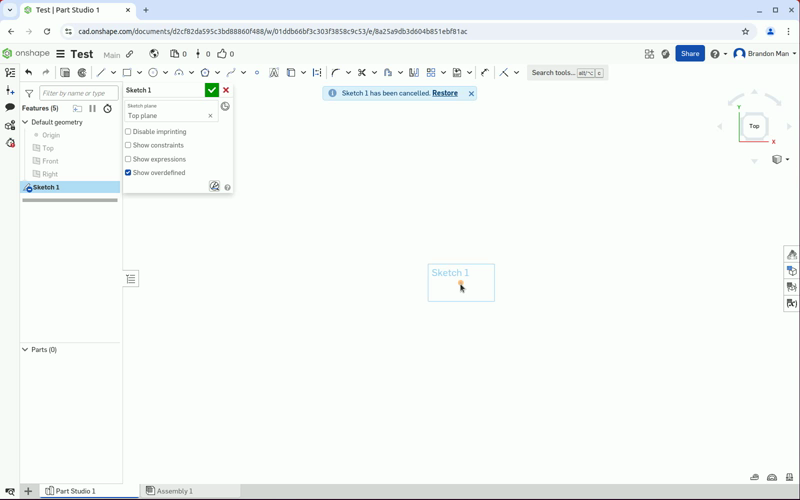
scroll(6)
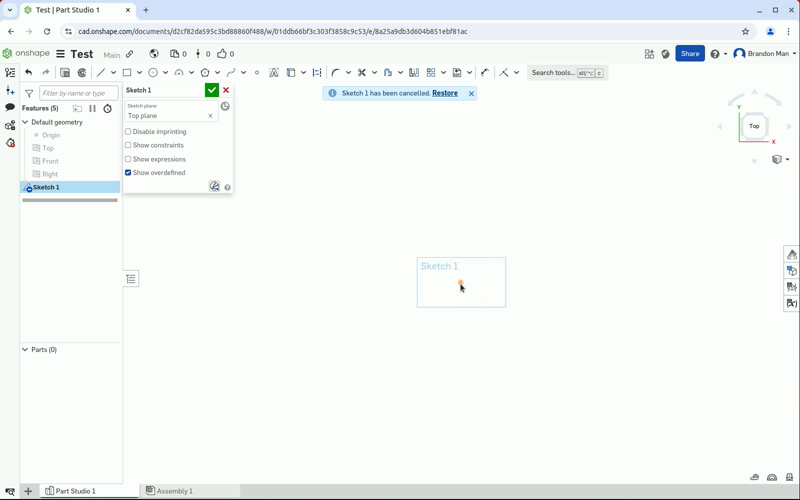
scroll(6)
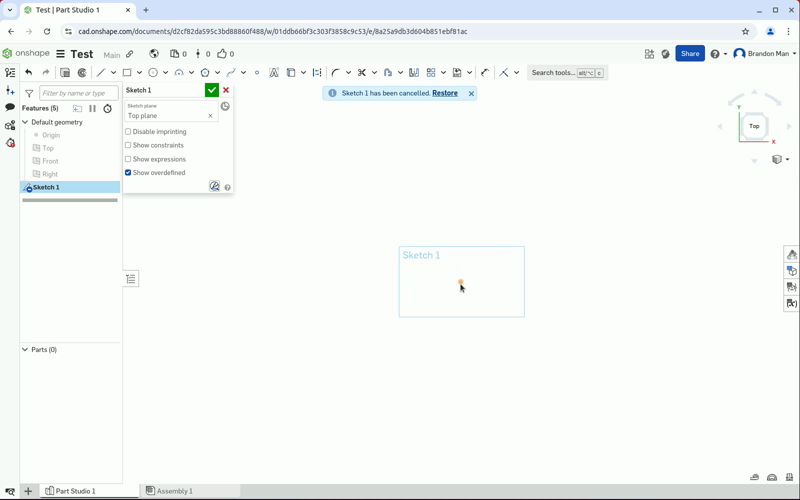
scroll(6)
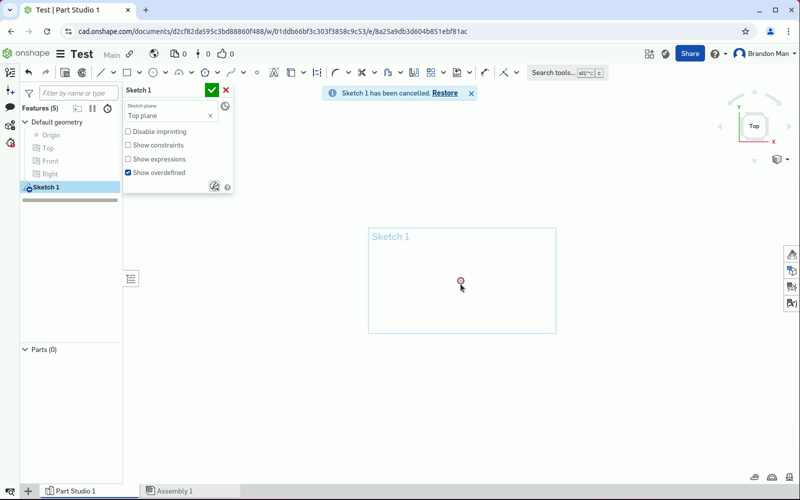
scroll(6)
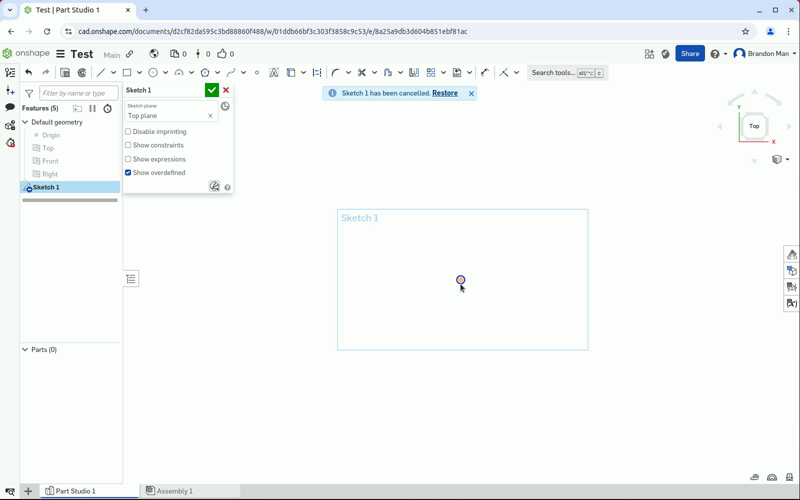
scroll(6)
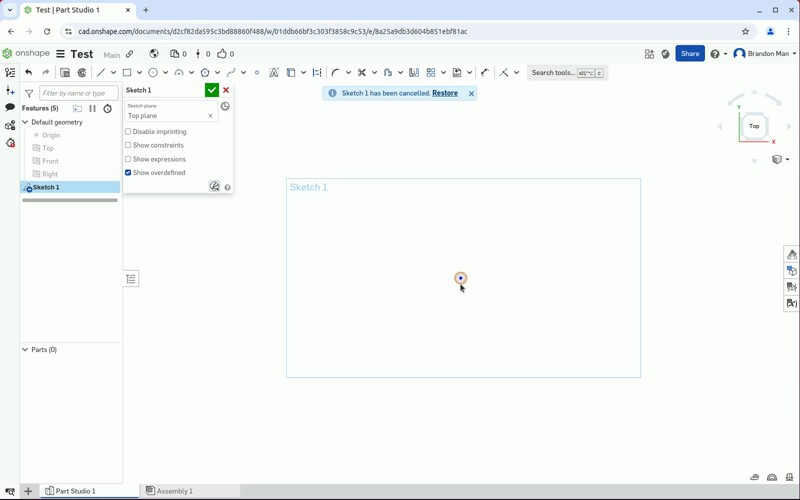
scroll(6)
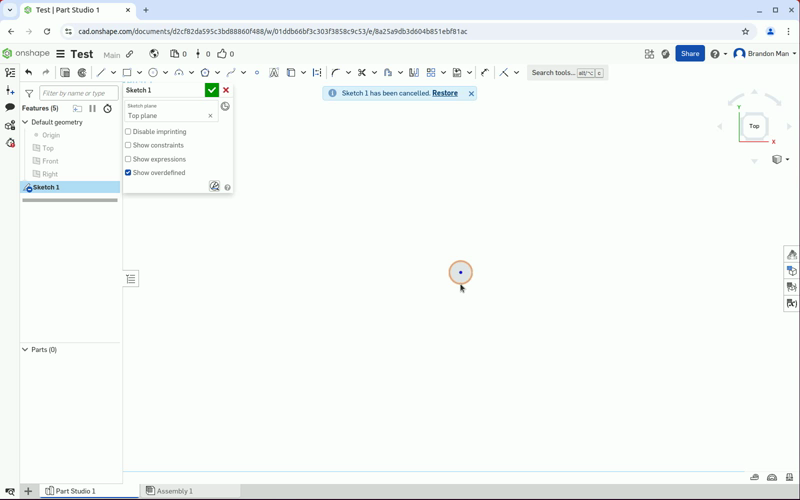
click(460, 283)
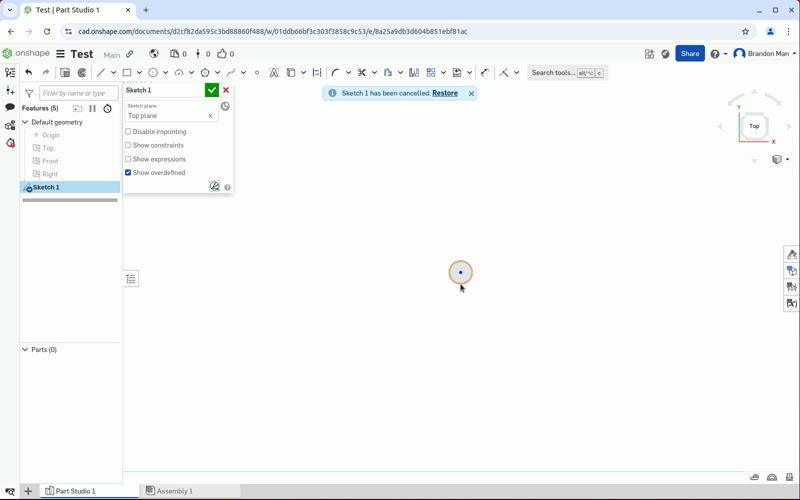
scroll(-6)
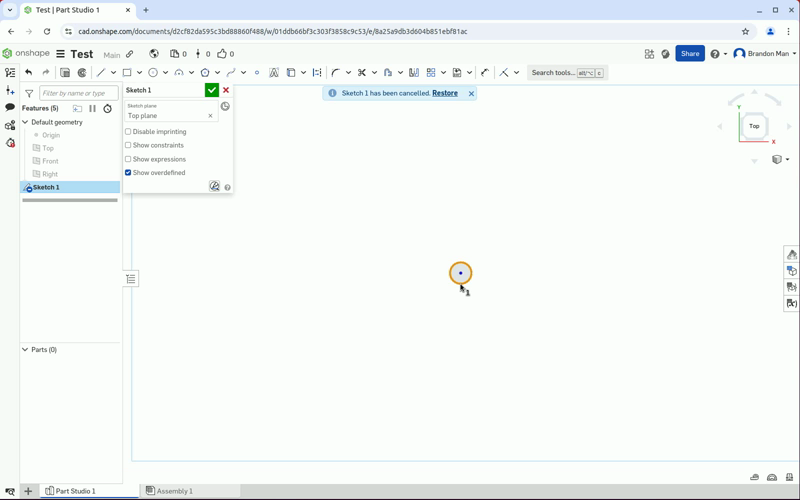
scroll(-6)
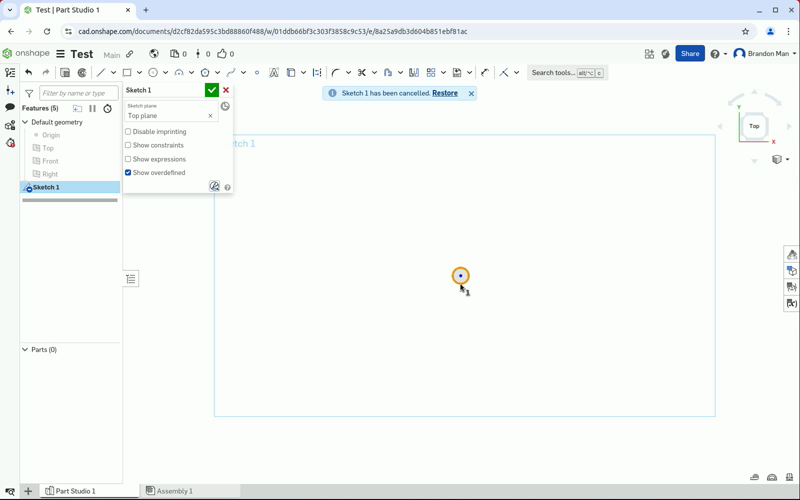
scroll(-6)
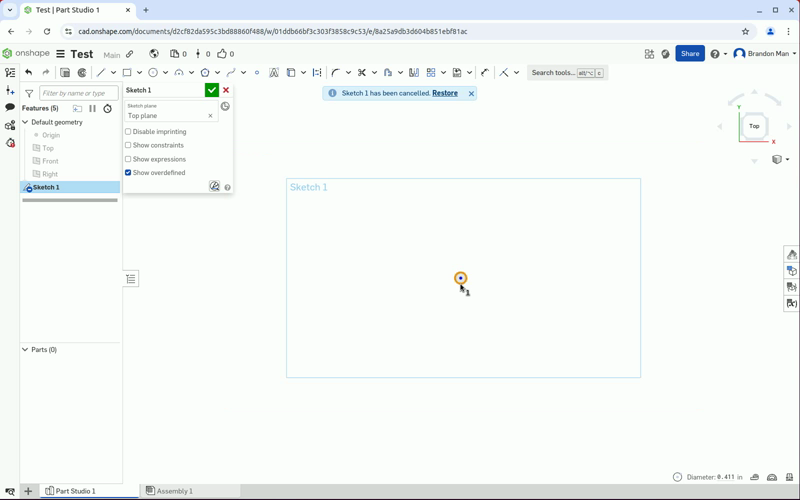
scroll(-6)
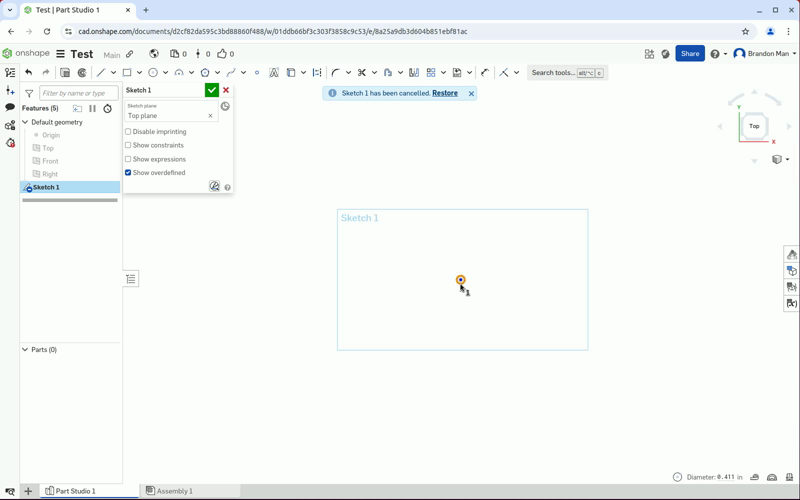
scroll(-6)
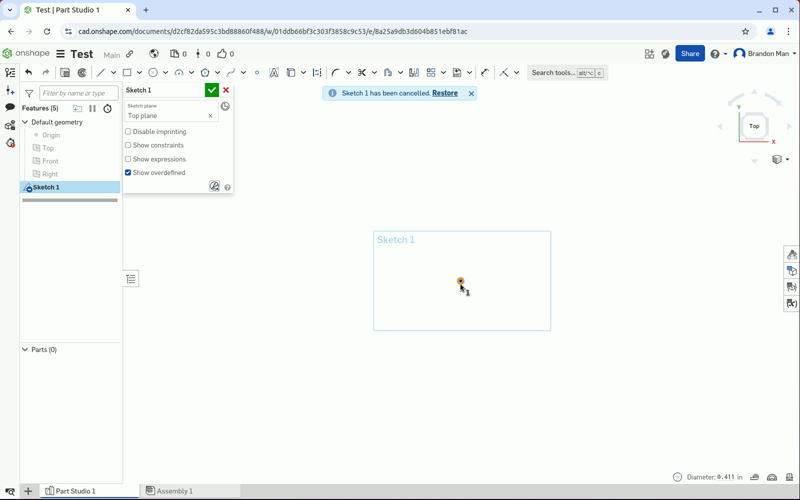
scroll(-6)
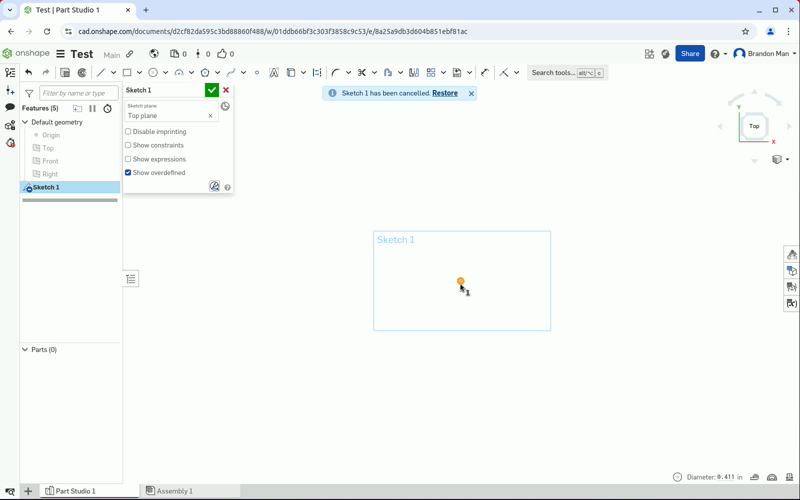
scroll(-6)
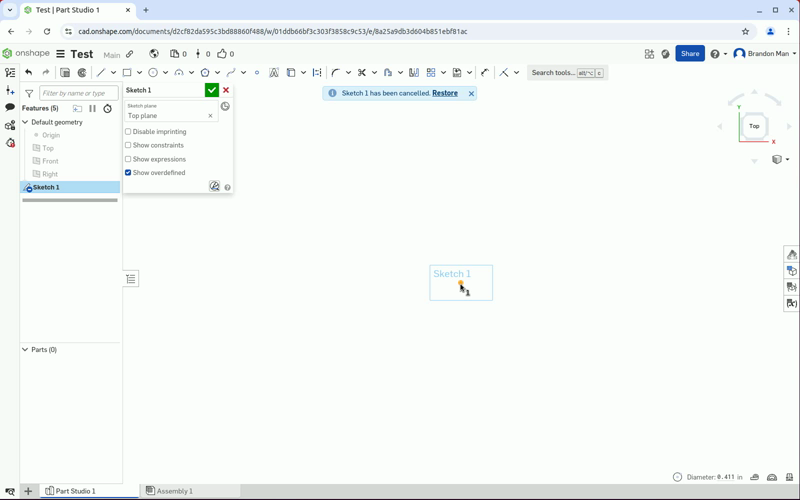
mouse_move(73, 352)
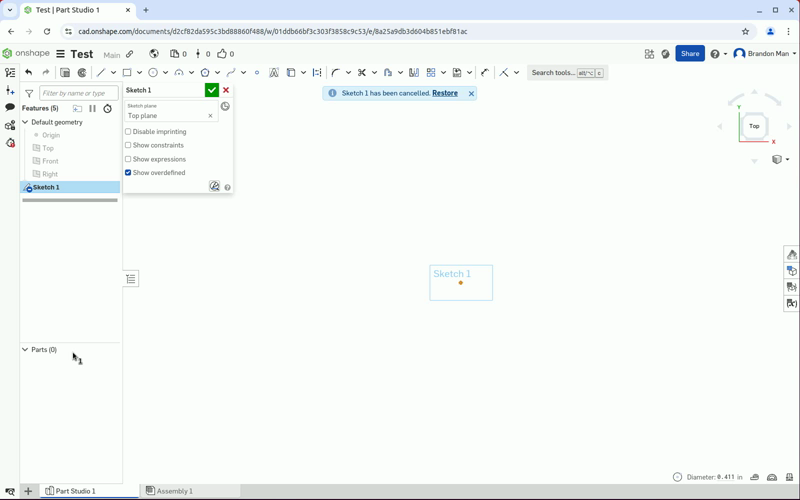
key(shift+y)
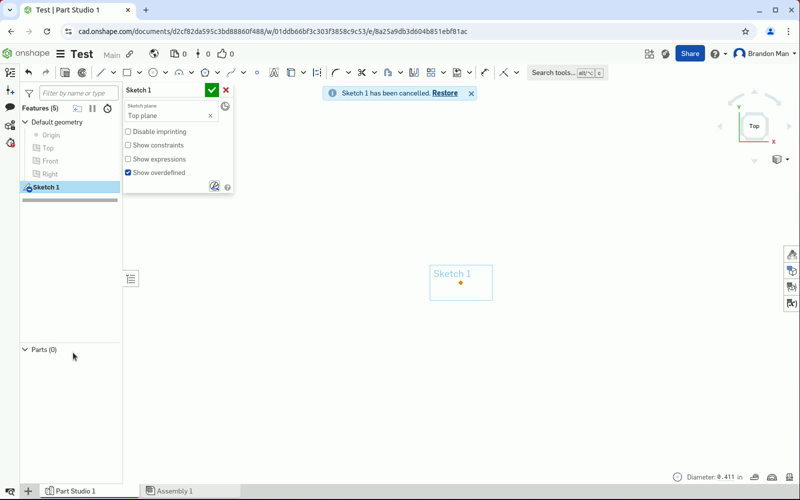
key(shift+e)
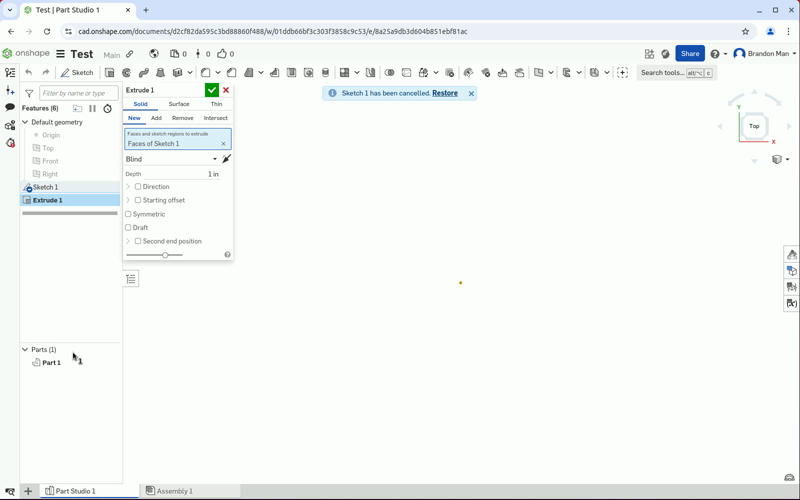
mouse_move(143, 106)
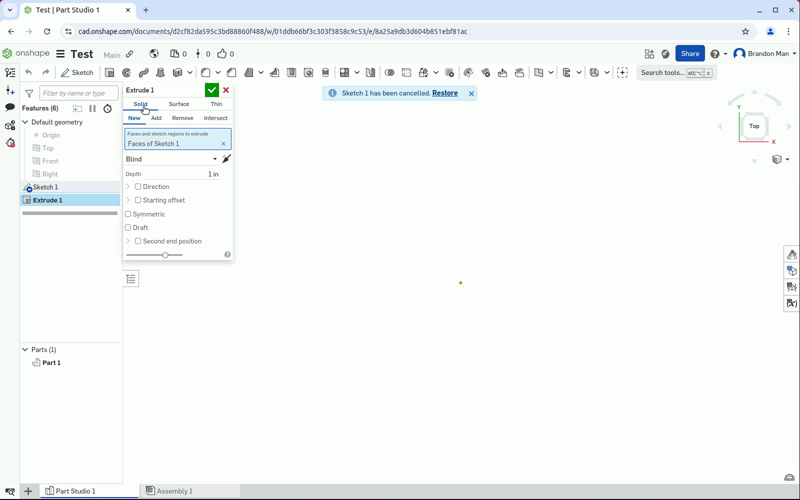
click(143, 106)
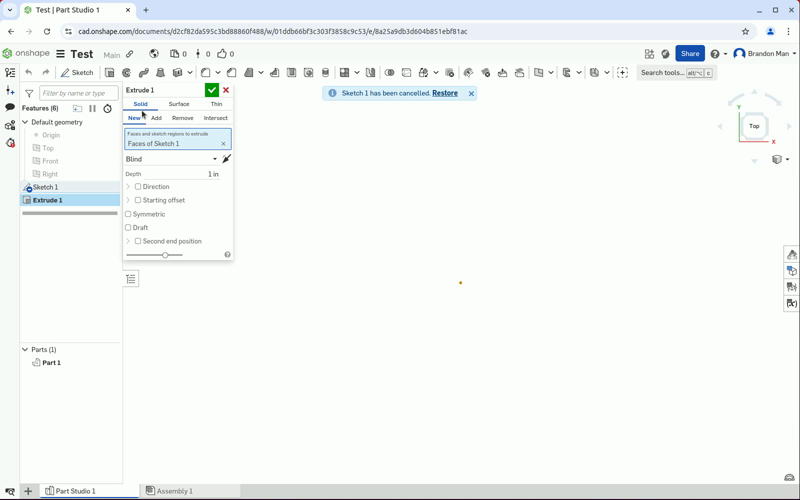
mouse_move(137, 120)
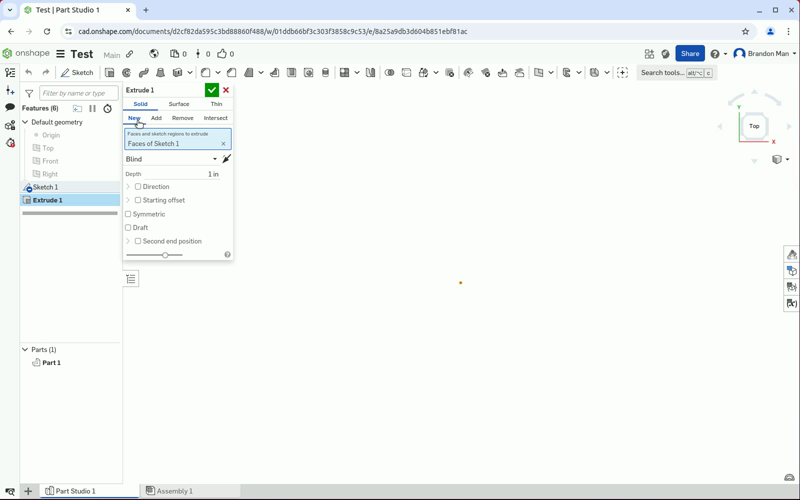
click(137, 120)
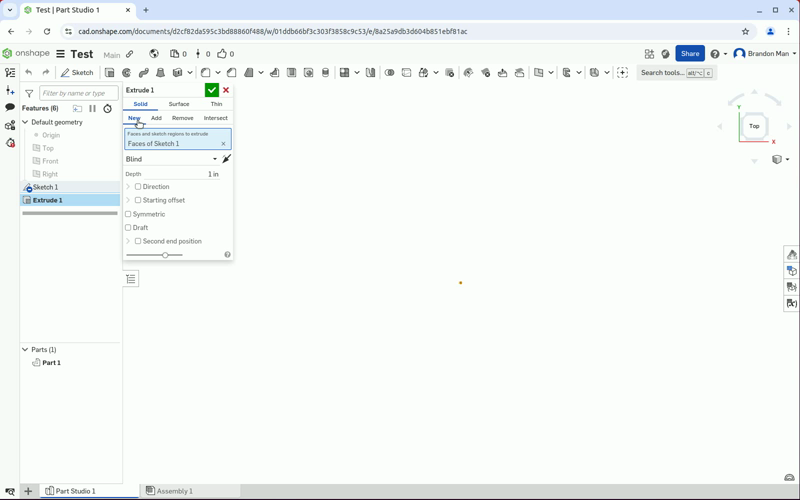
key(tab, 4)
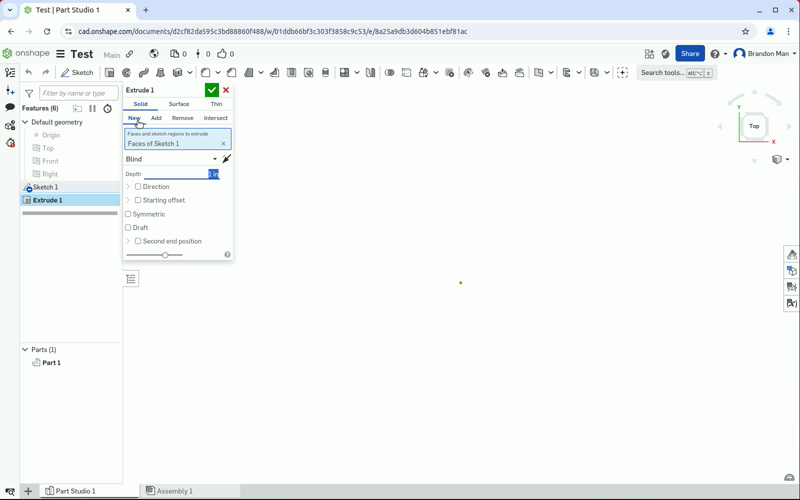
text(-11.554)
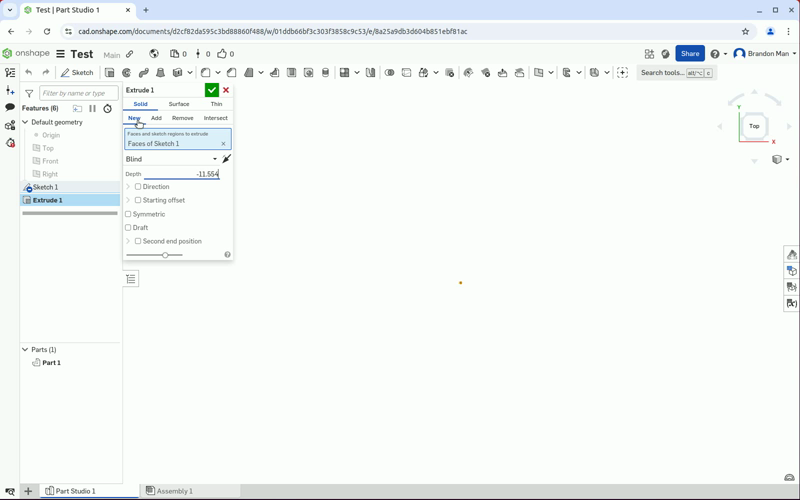
key(enter)
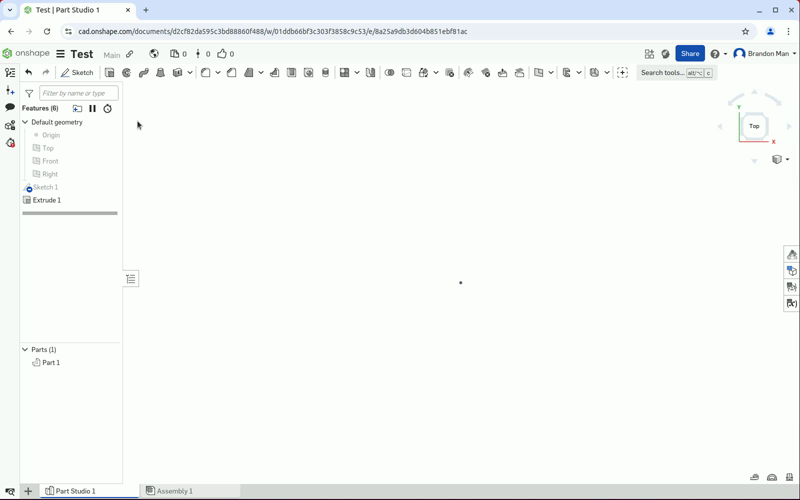
key(shift+h)
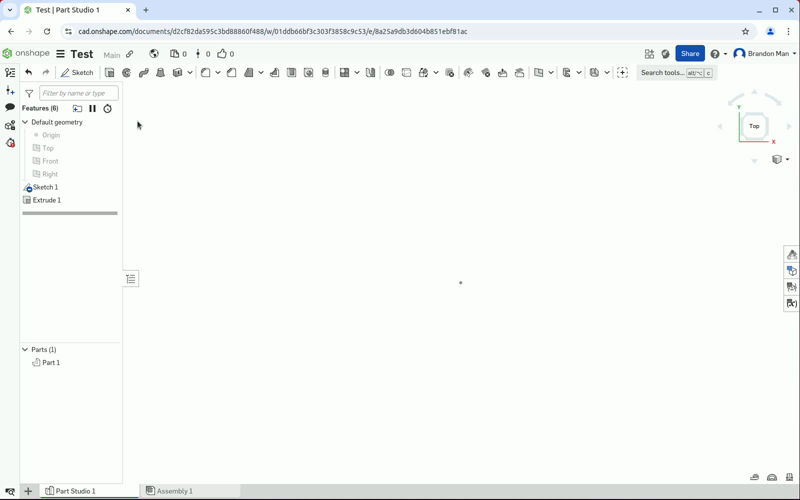
key(shift+h)
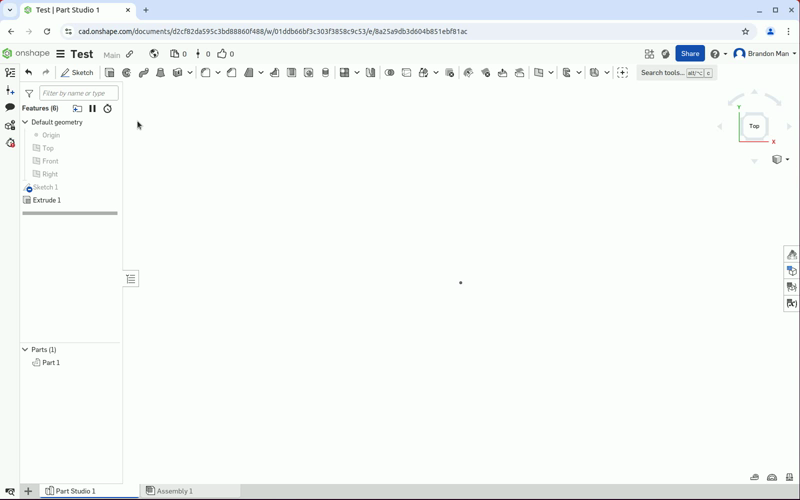
mouse_move(73, 189)
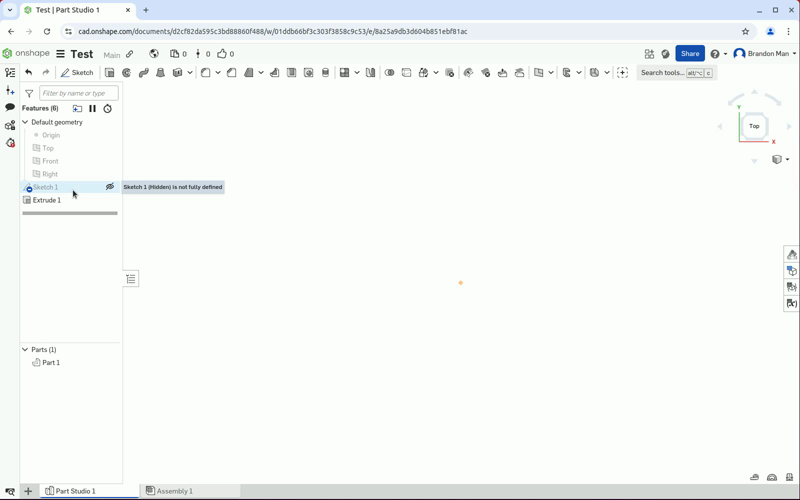
click(73, 189)
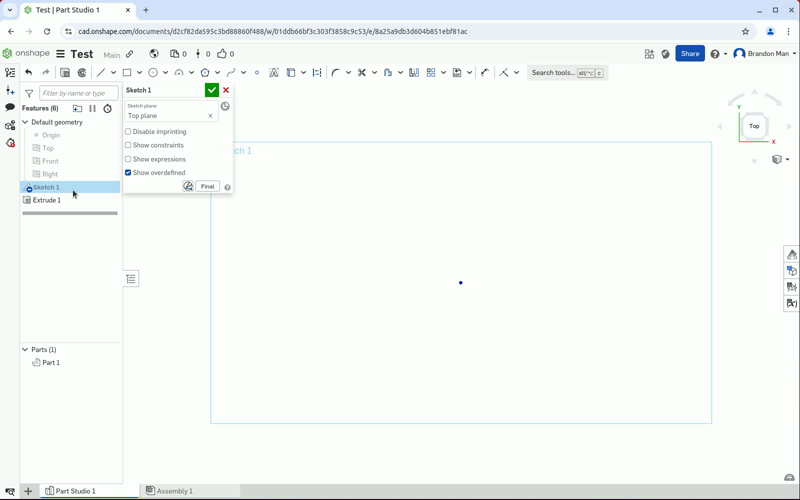
mouse_move(229, 92)
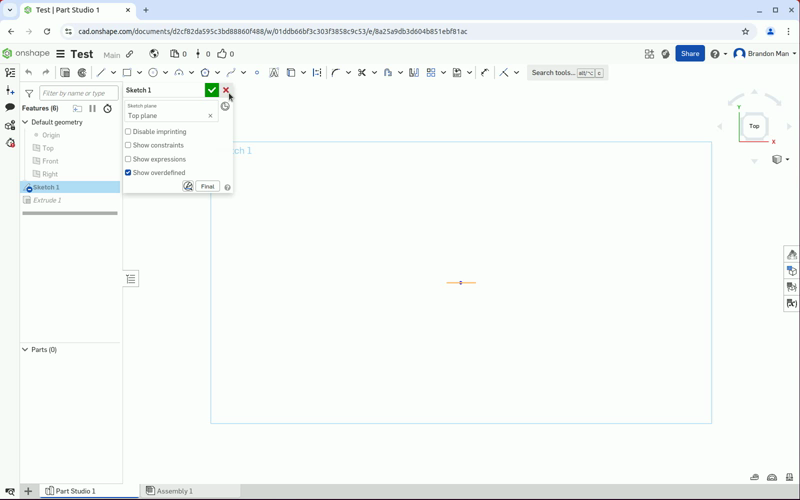
click(229, 92)
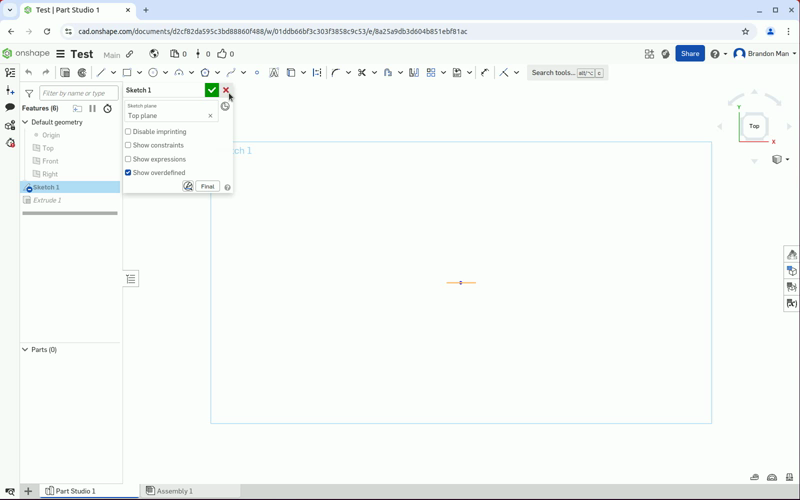
key(shift+s)
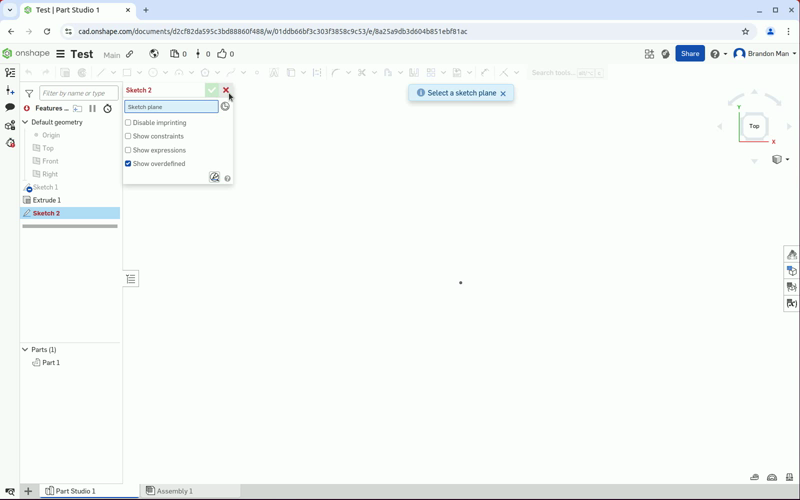
mouse_move(73, 150)
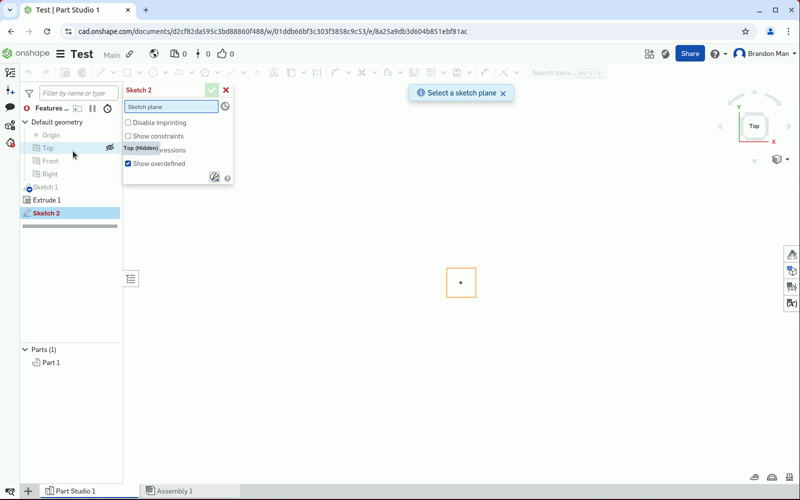
click(73, 150)
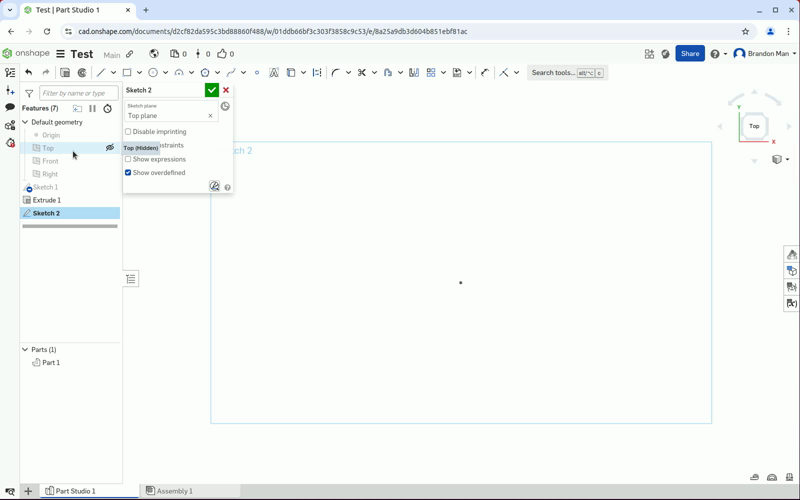
mouse_move(73, 352)
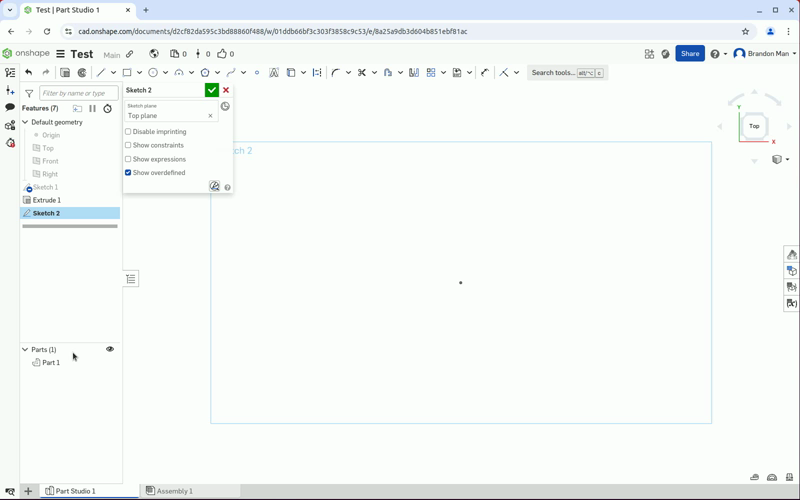
key(y)
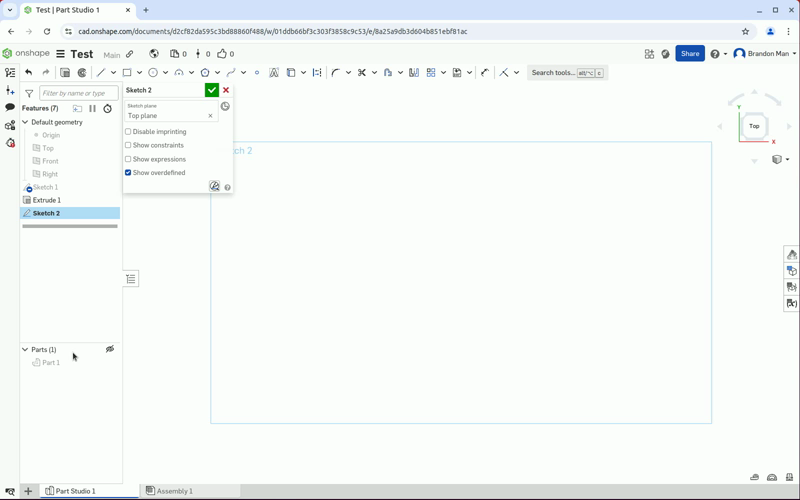
key(c)
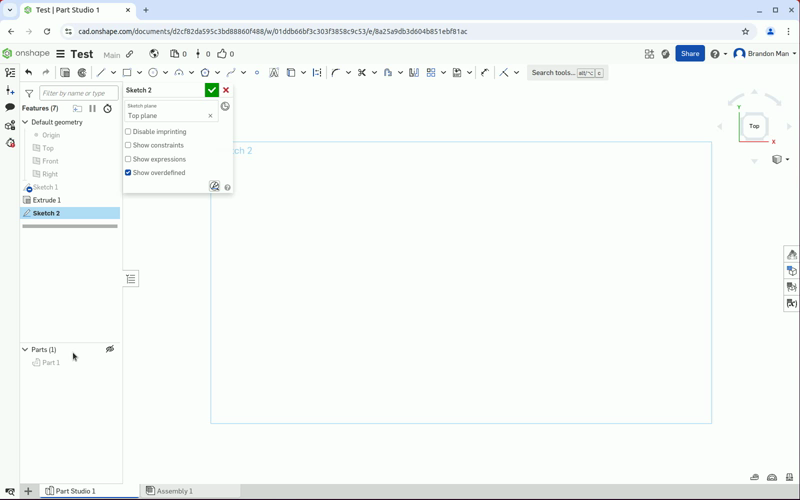
key_down(shift)
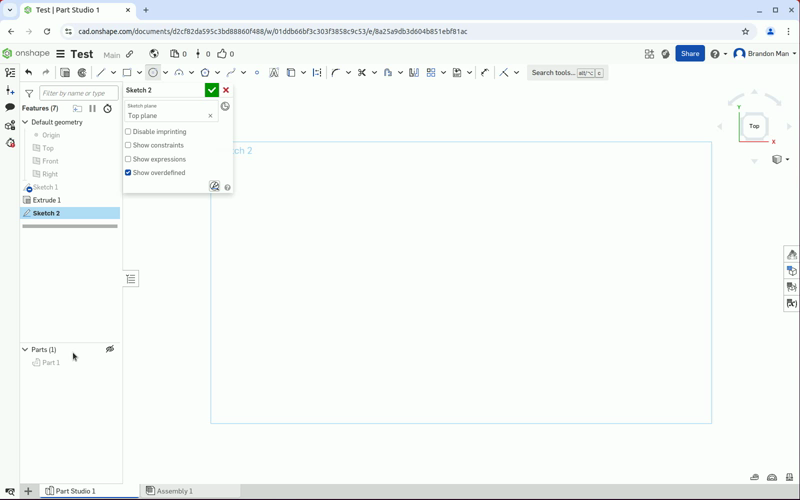
mouse_move(464, 282)
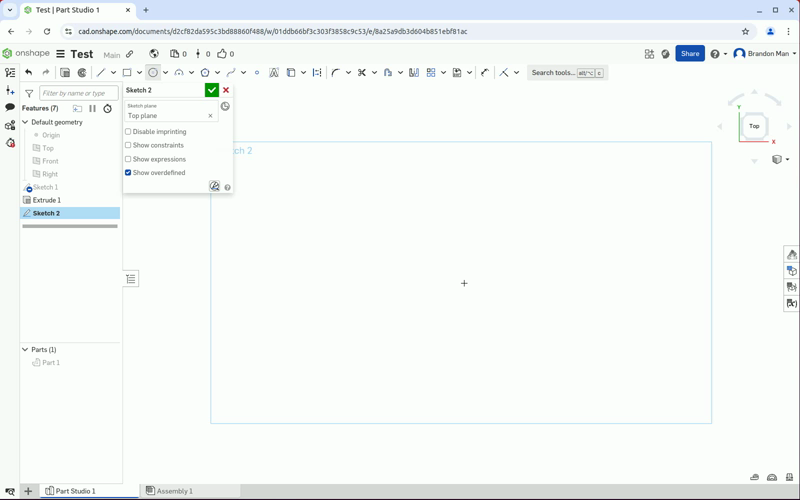
click(464, 282)
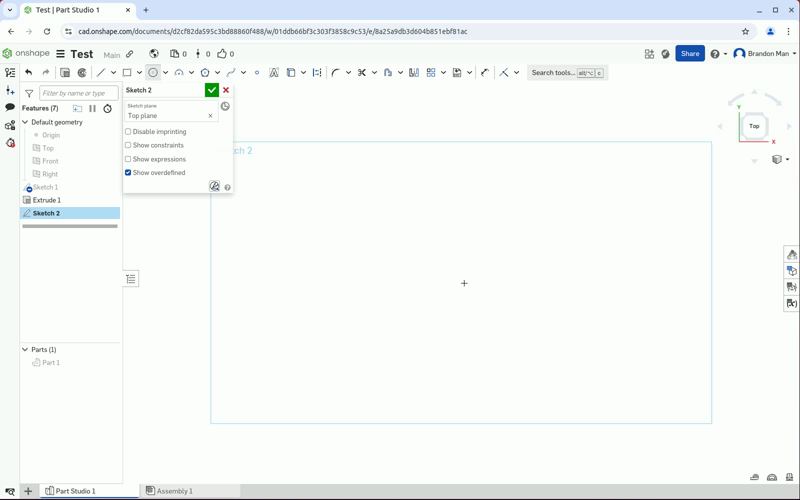
key_up(shift)
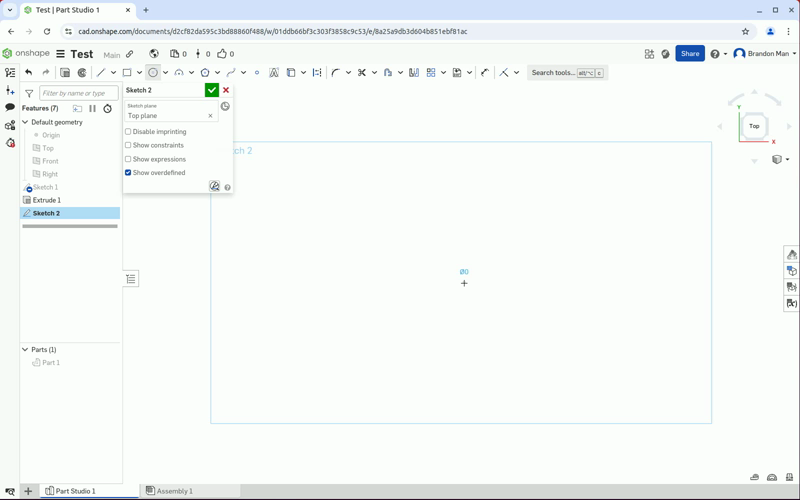
mouse_move(465, 282)
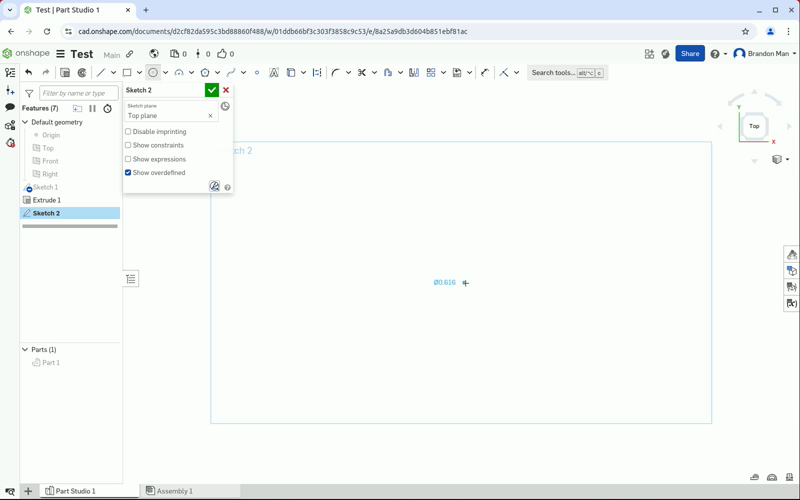
scroll(6)
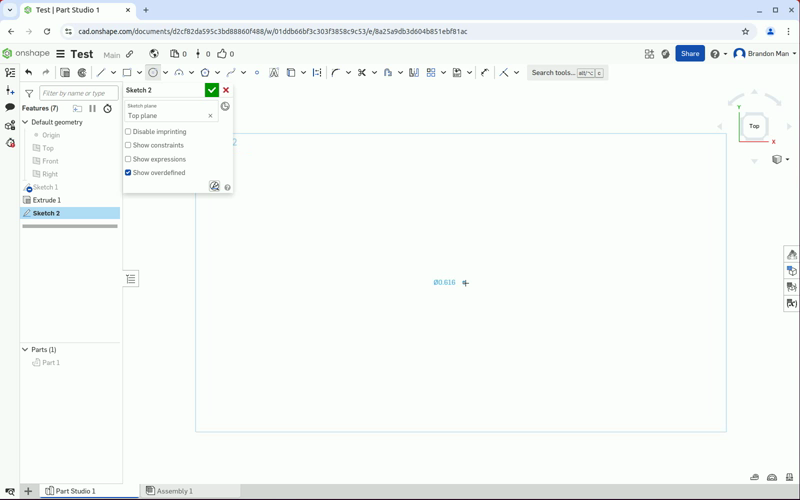
scroll(6)
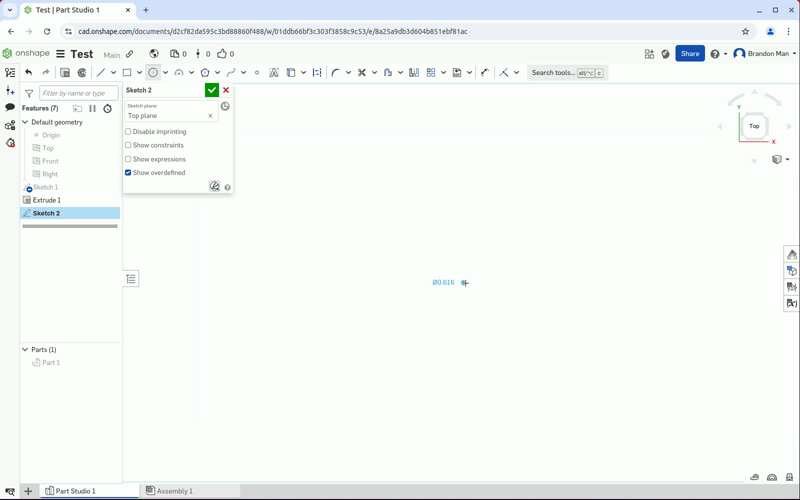
scroll(6)
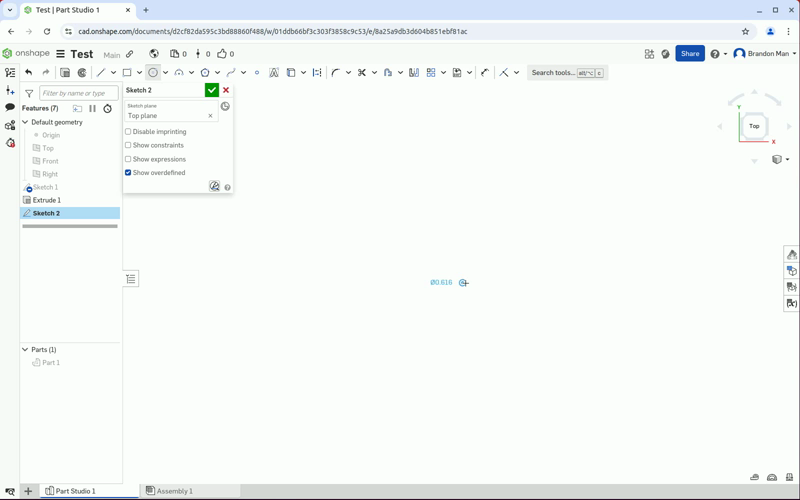
scroll(6)
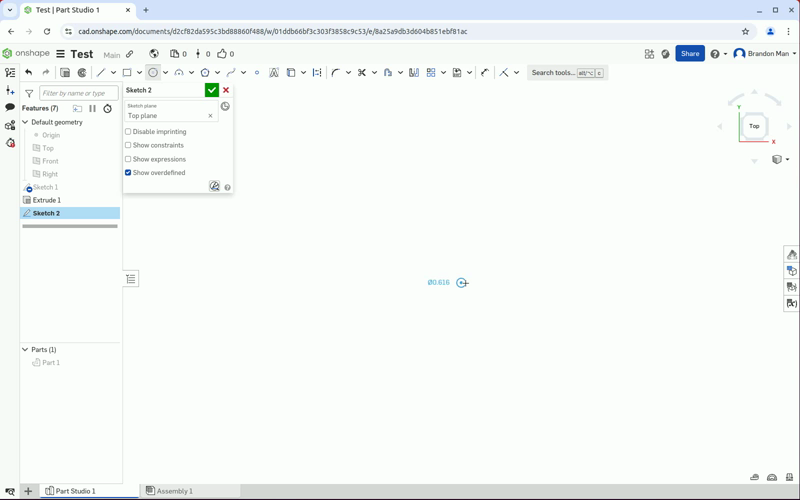
scroll(6)
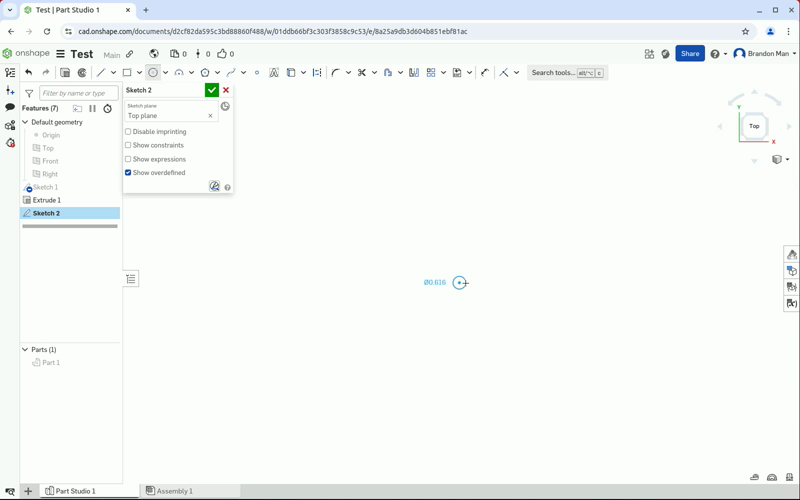
scroll(6)
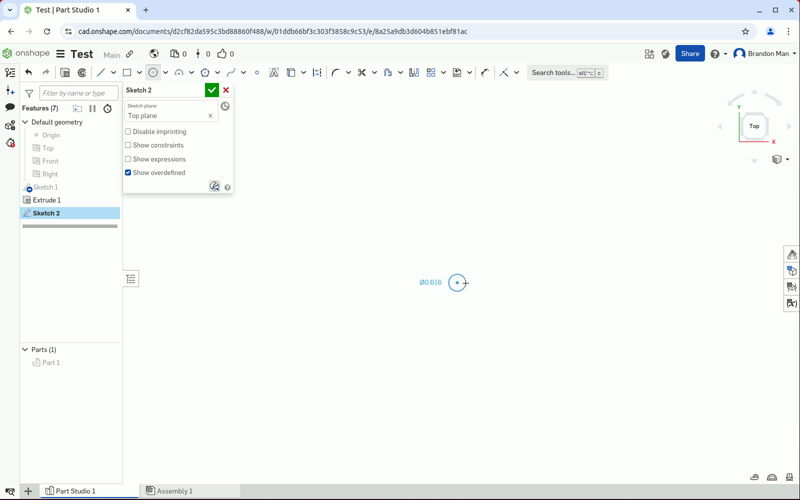
scroll(6)
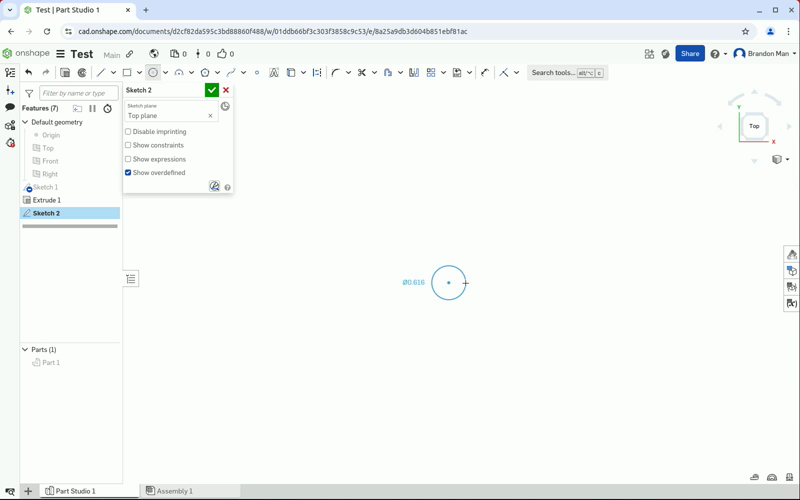
click(465, 282)
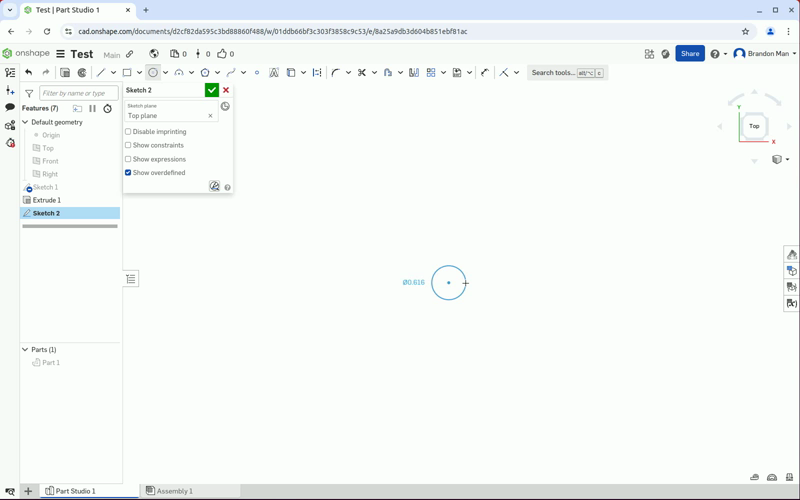
scroll(-6)
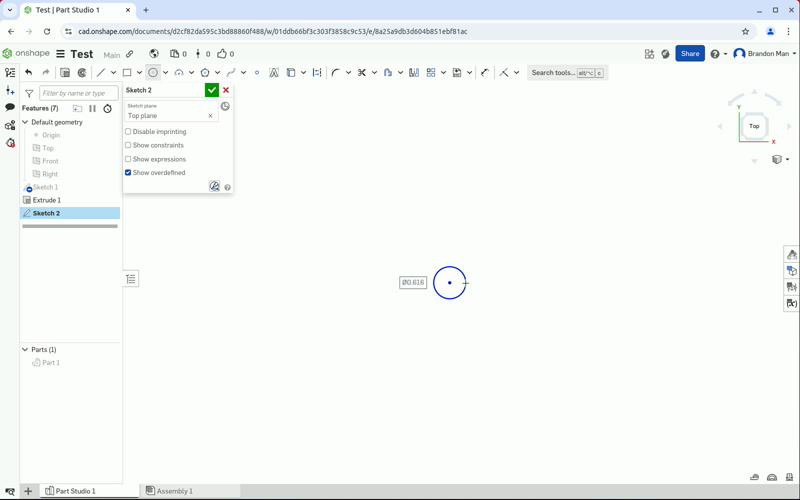
scroll(-6)
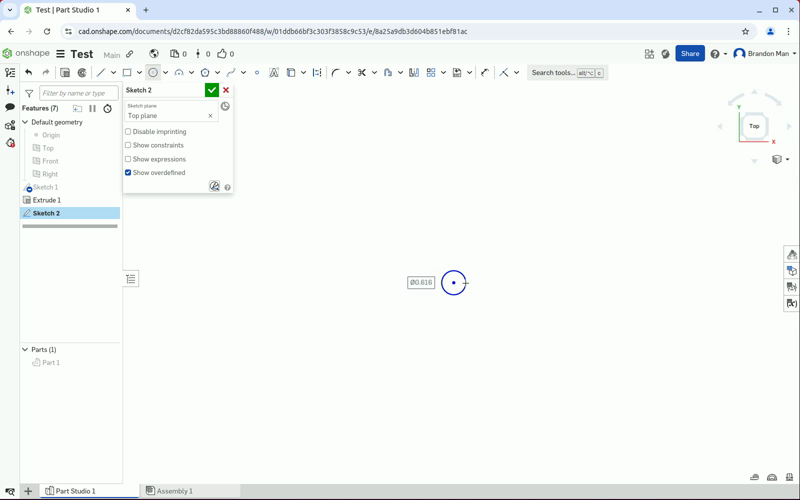
scroll(-6)
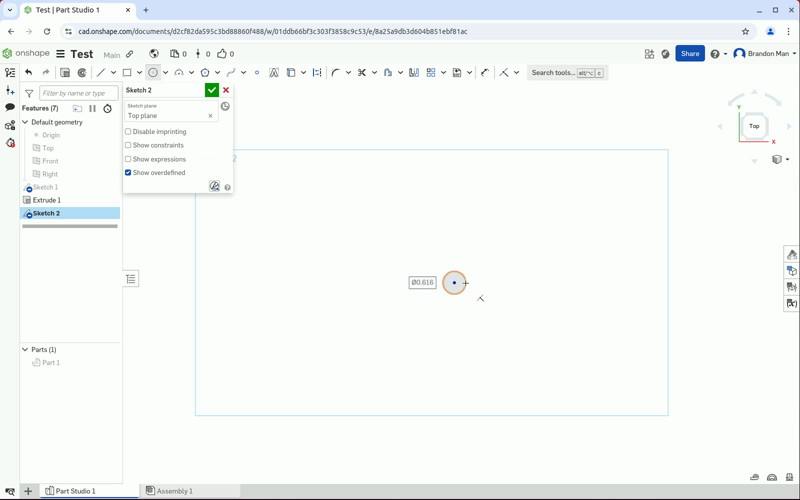
scroll(-6)
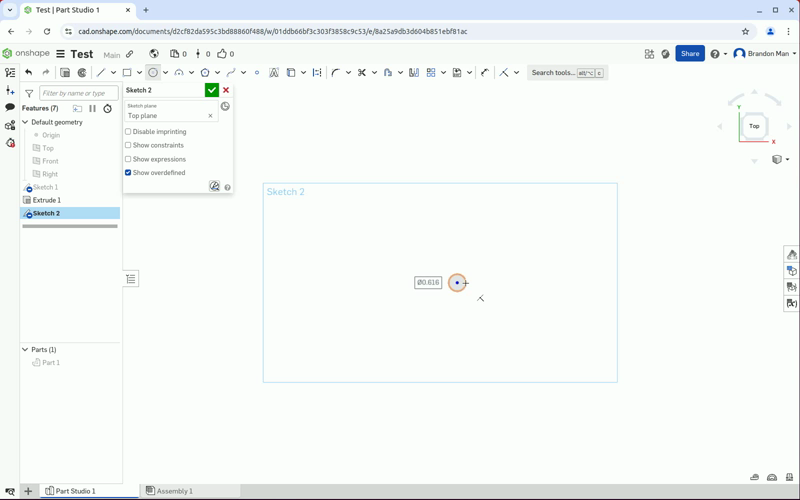
scroll(-6)
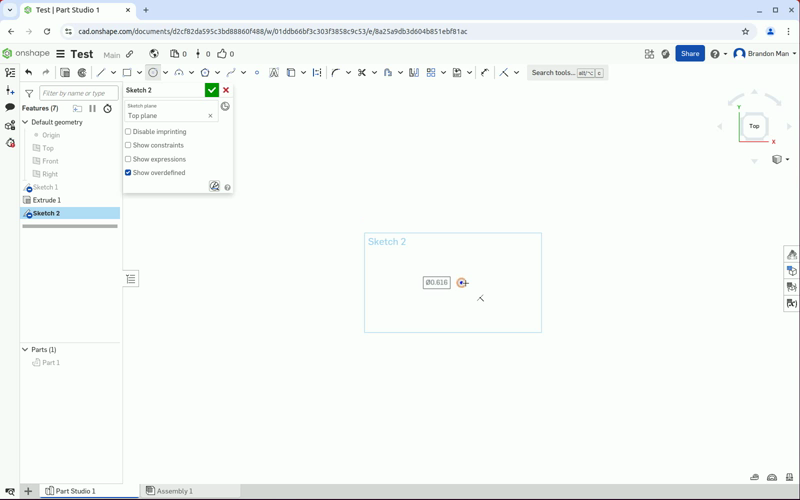
scroll(-6)
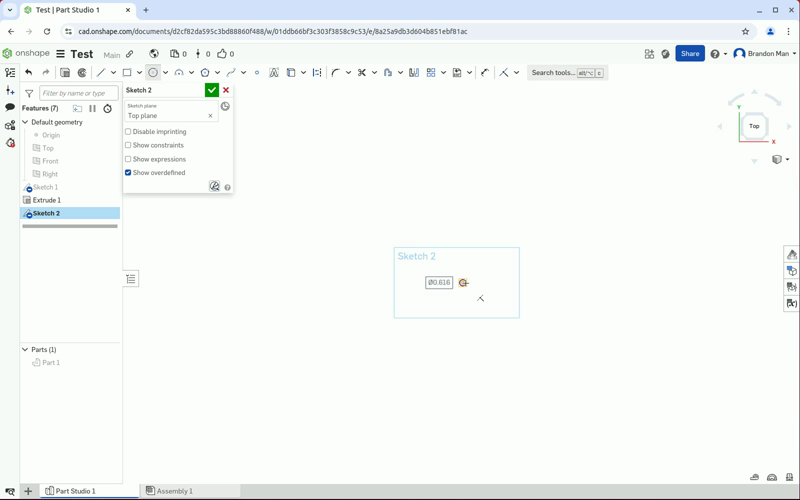
scroll(-6)
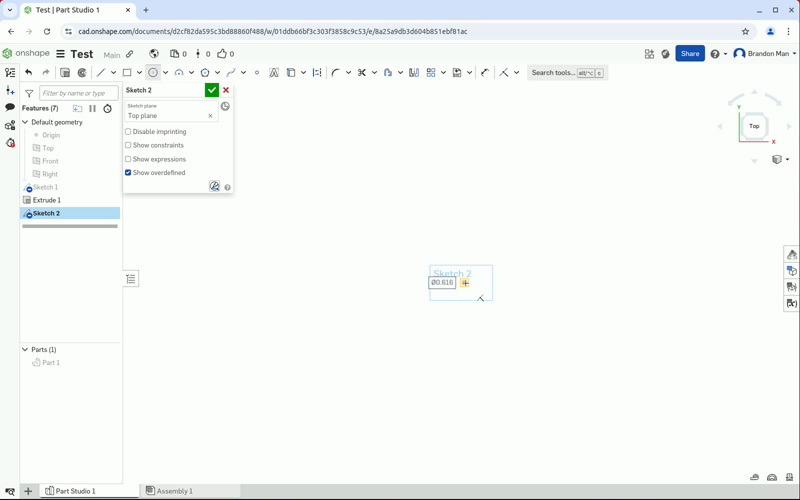
key(esc)
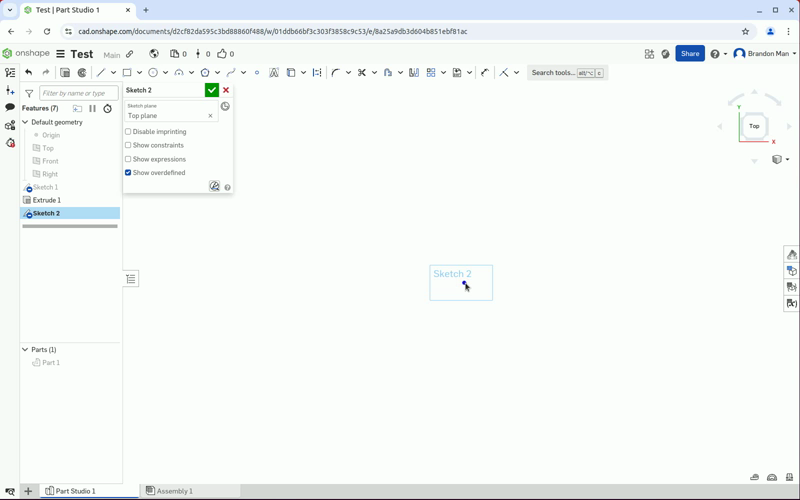
mouse_move(465, 283)
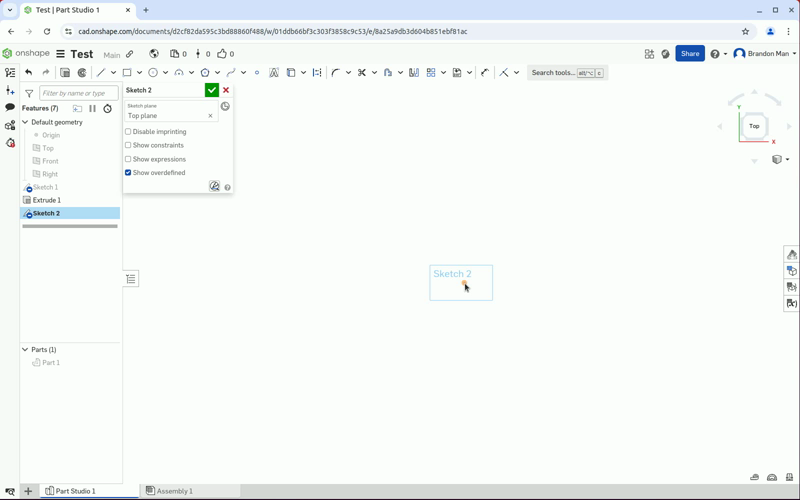
scroll(6)
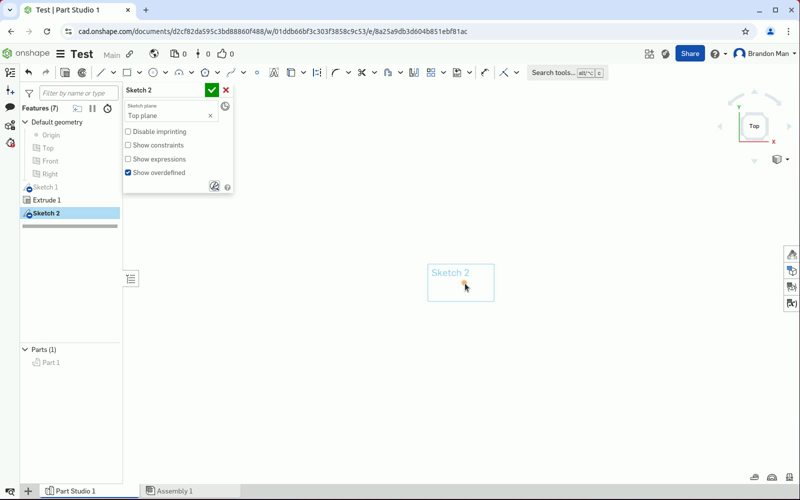
scroll(6)
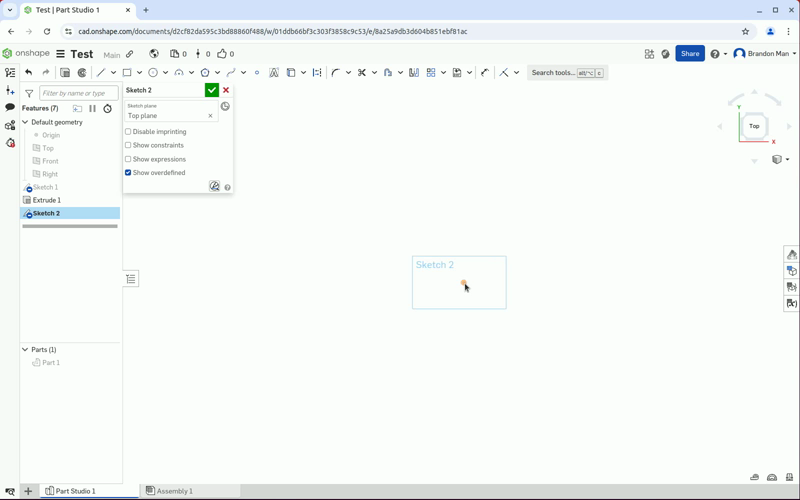
scroll(6)
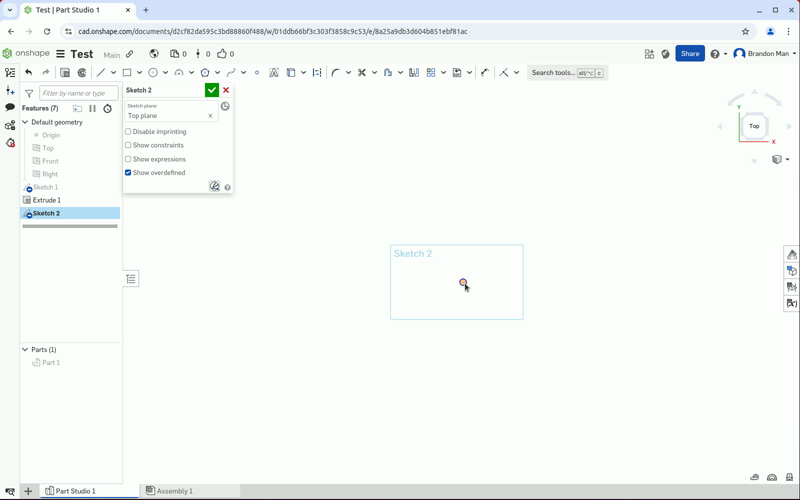
scroll(6)
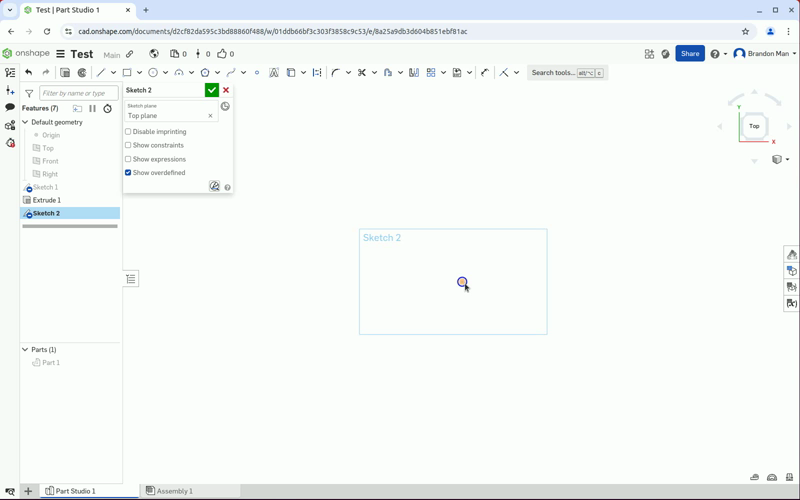
scroll(6)
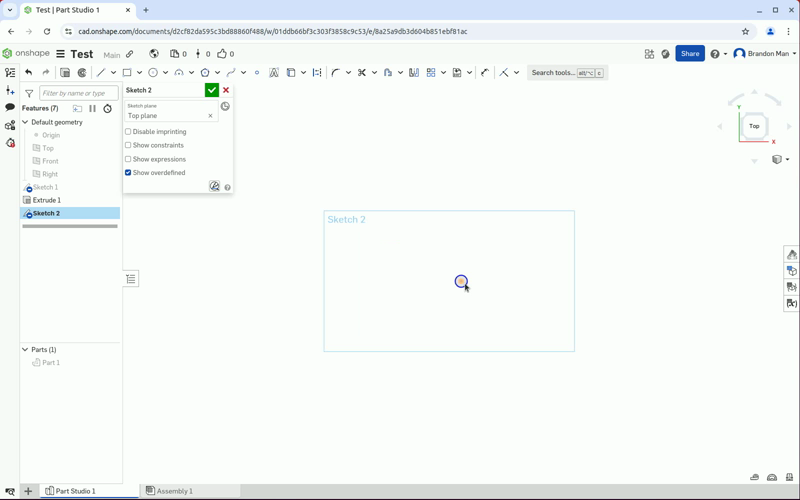
scroll(6)
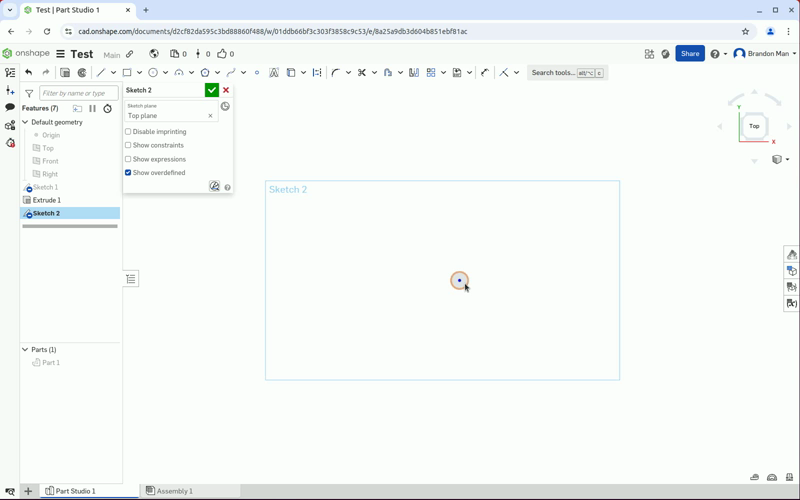
scroll(6)
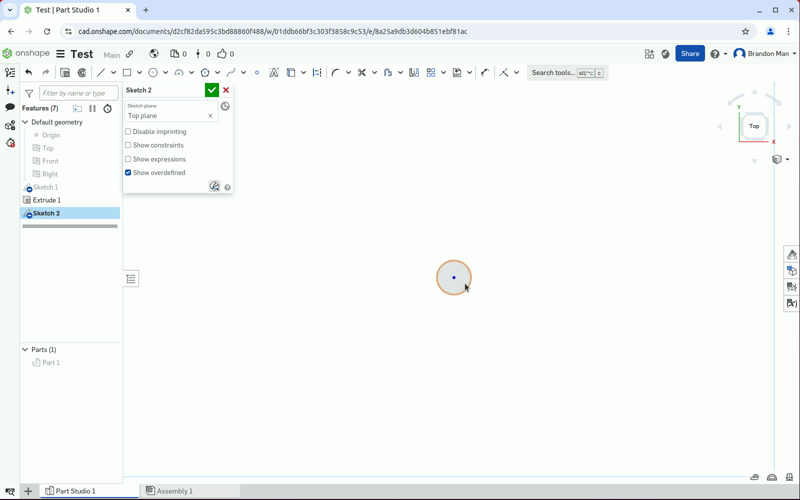
click(465, 283)
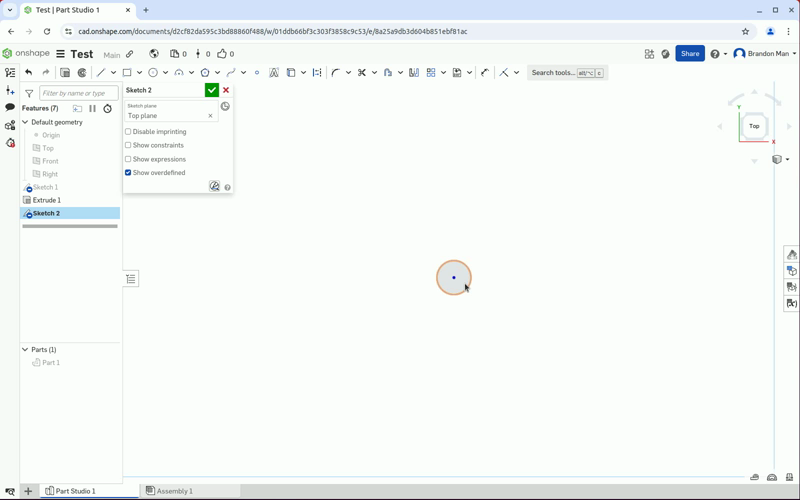
scroll(-6)
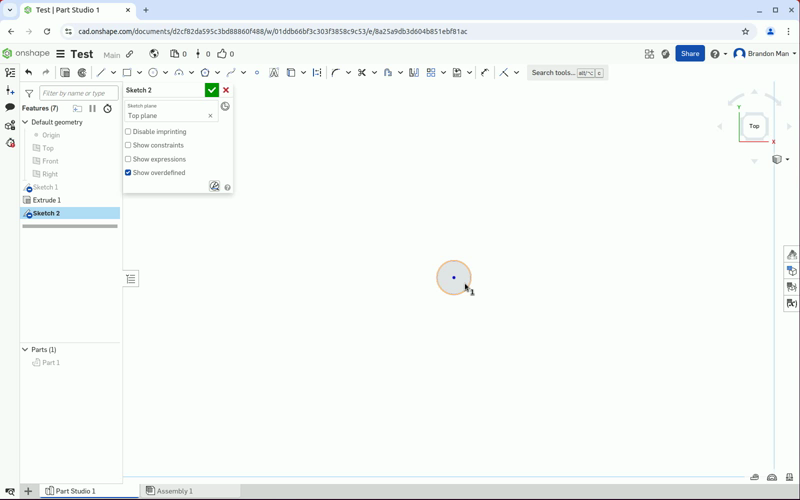
scroll(-6)
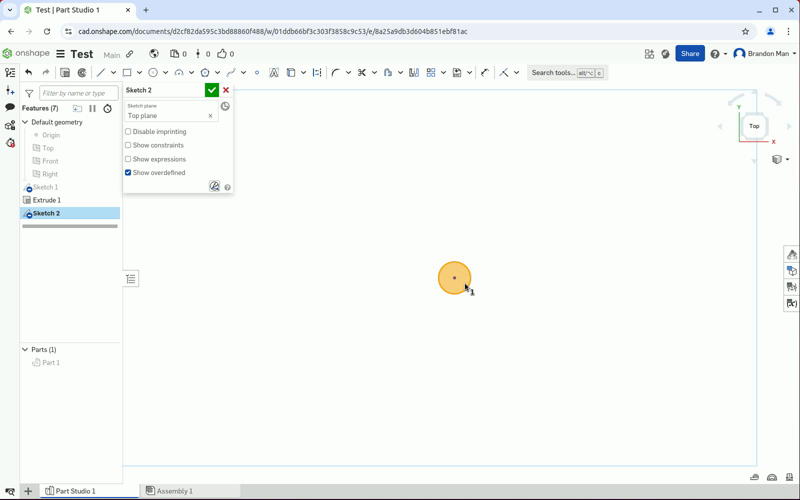
scroll(-6)
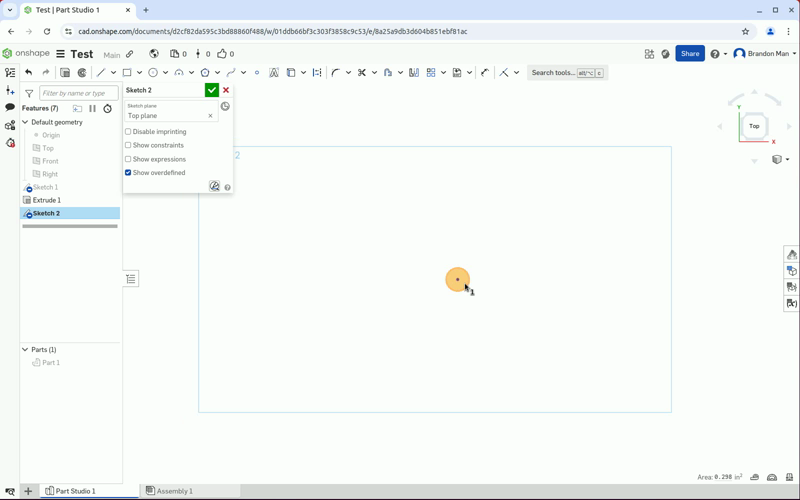
scroll(-6)
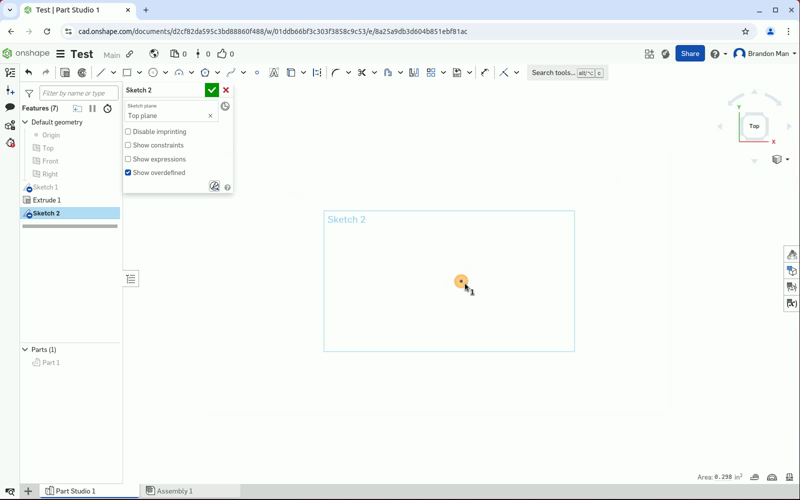
scroll(-6)
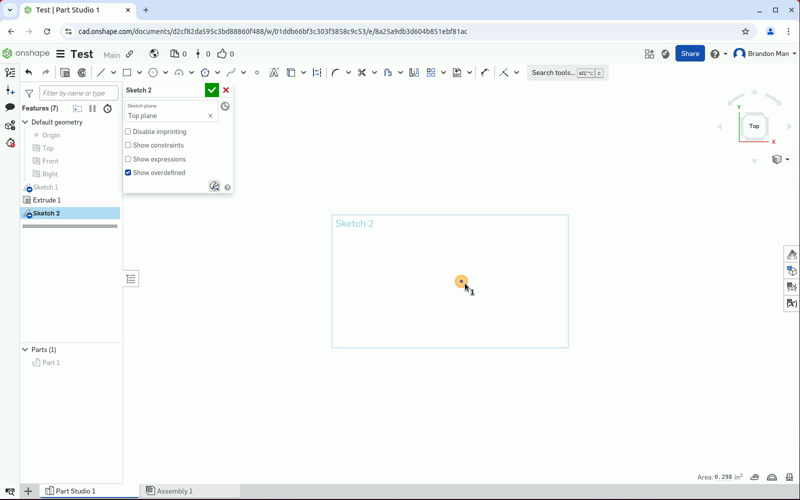
scroll(-6)
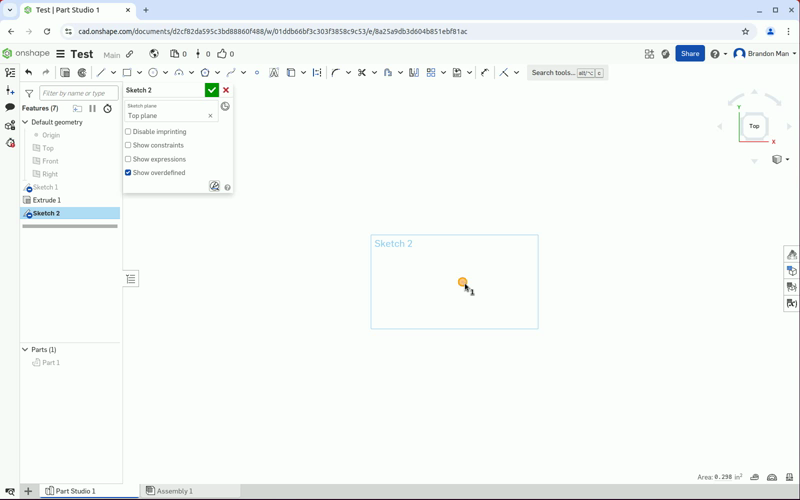
scroll(-6)
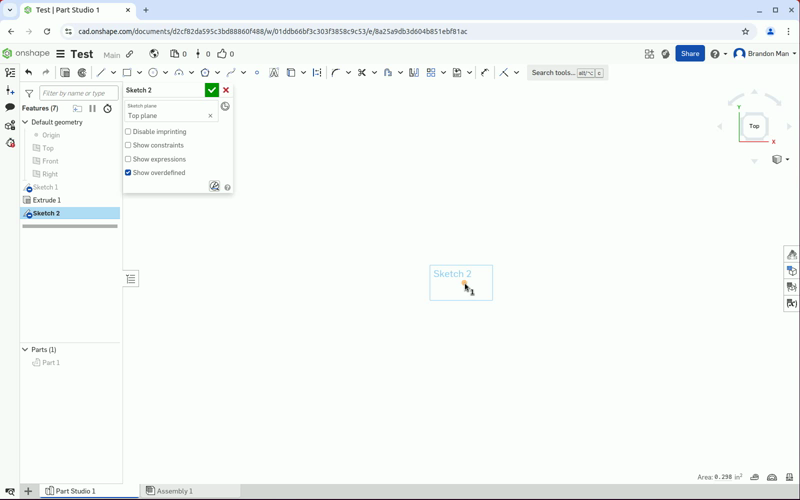
mouse_move(73, 352)
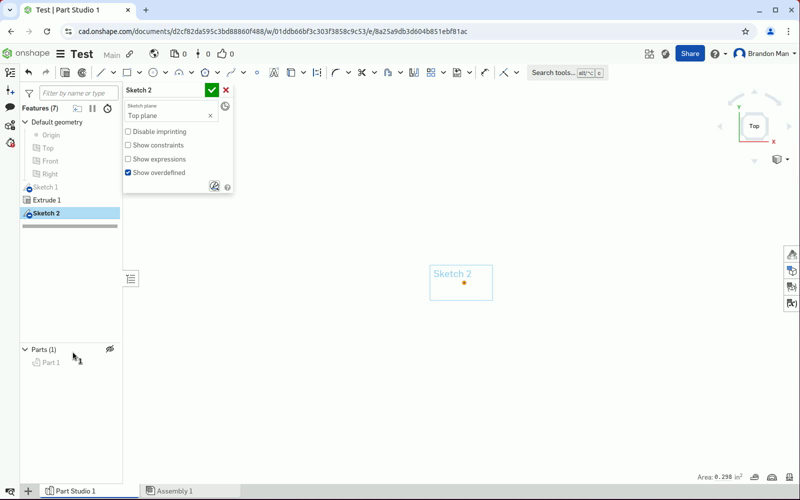
key(shift+y)
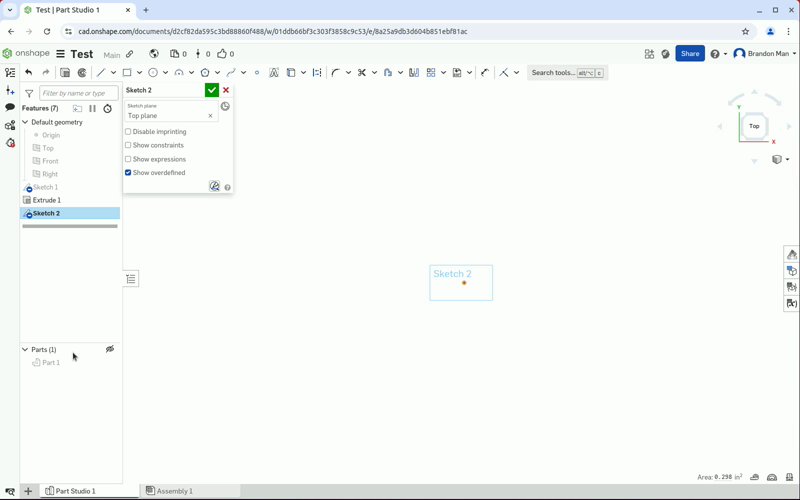
key(shift+e)
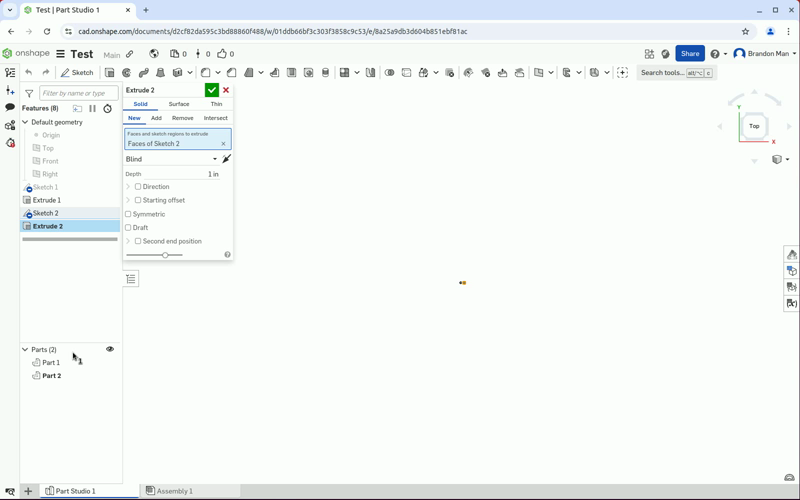
mouse_move(143, 106)
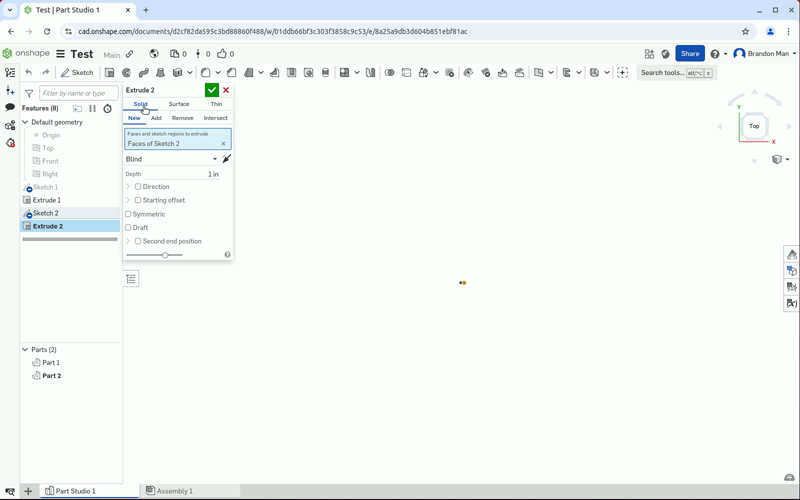
click(143, 106)
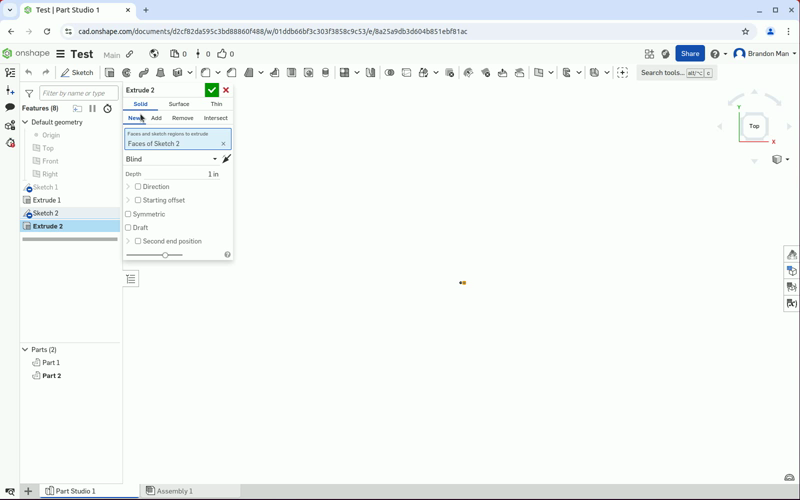
mouse_move(137, 120)
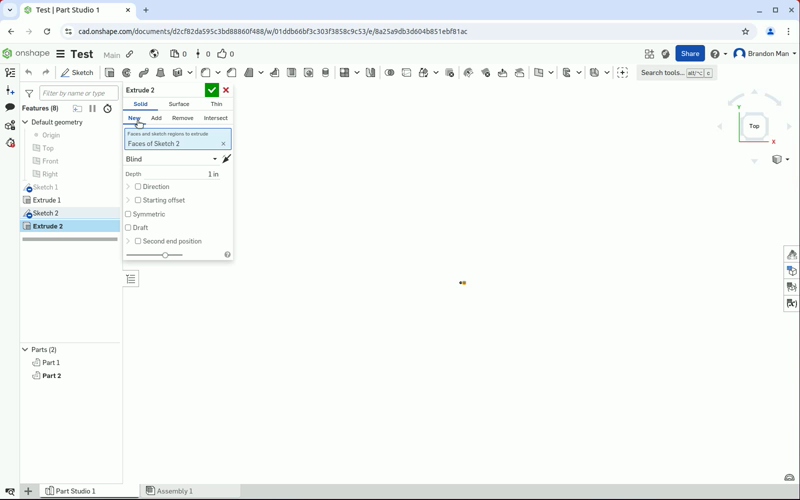
click(137, 120)
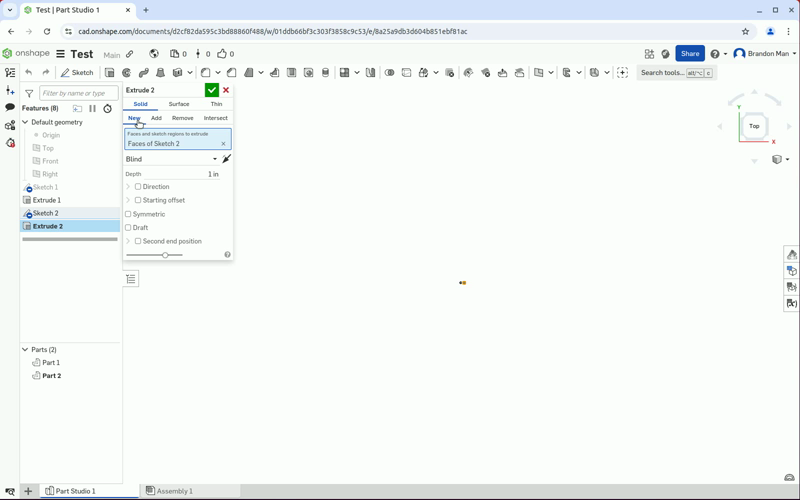
key(tab, 4)
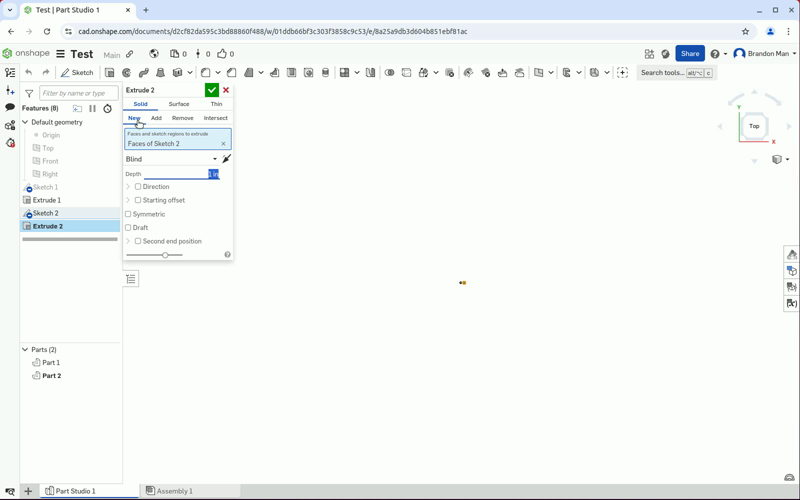
text(-23.108)
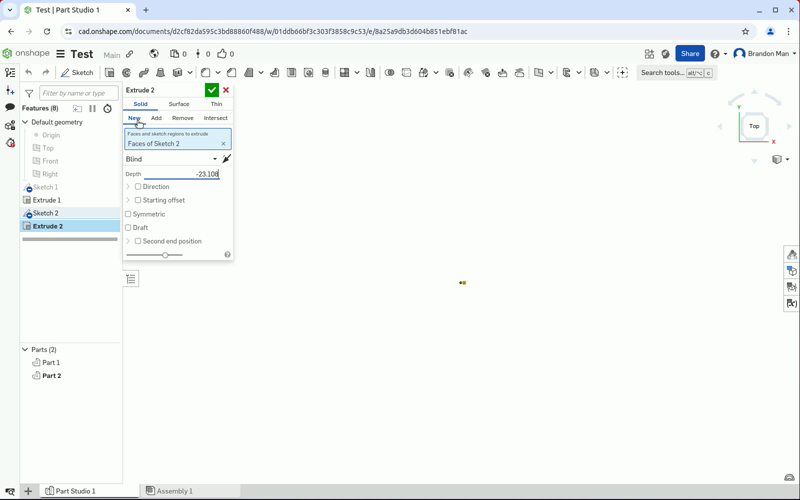
key(enter)
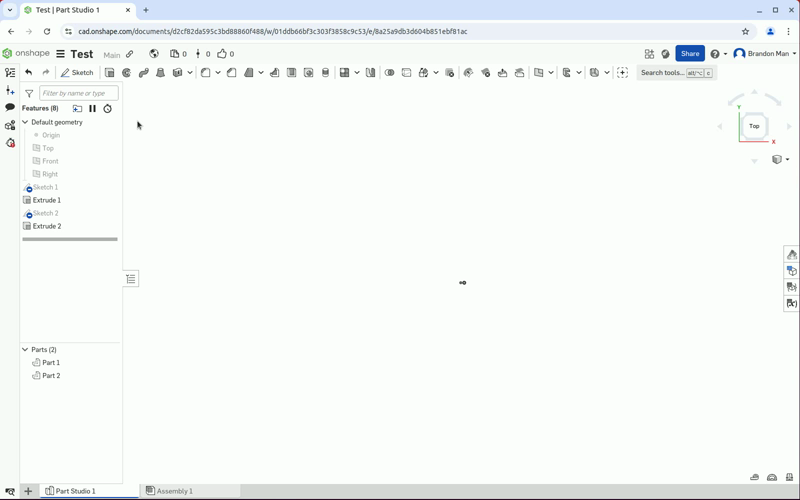
key(shift+h)
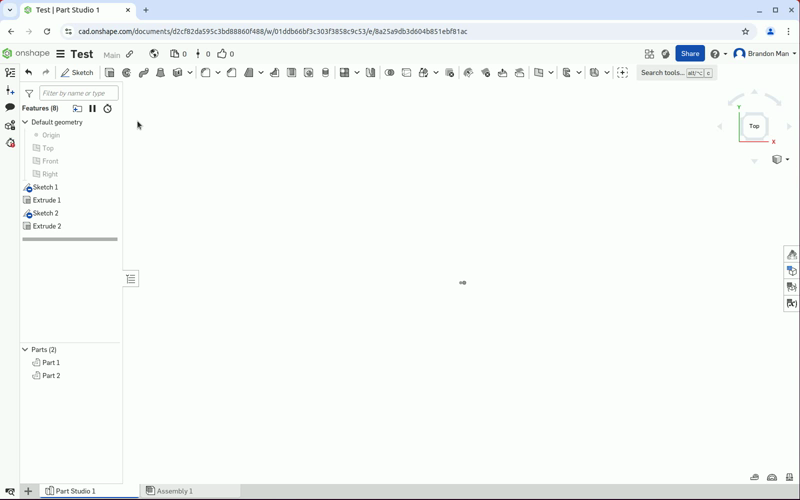
key(shift+h)
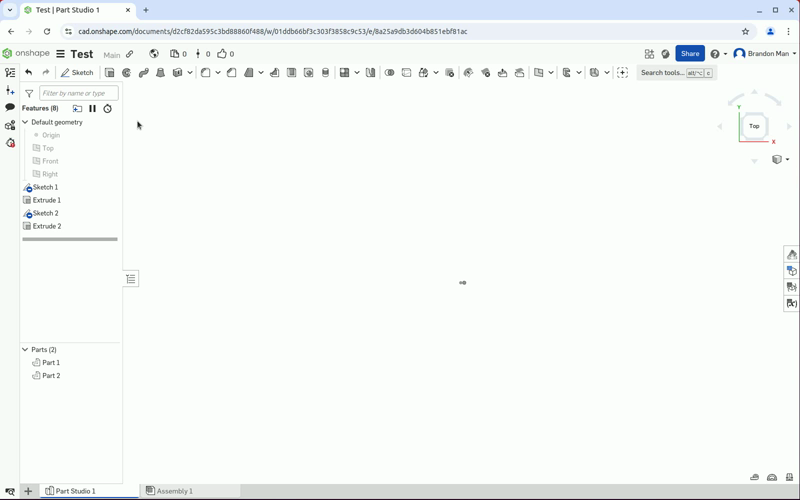
key(shift+7)
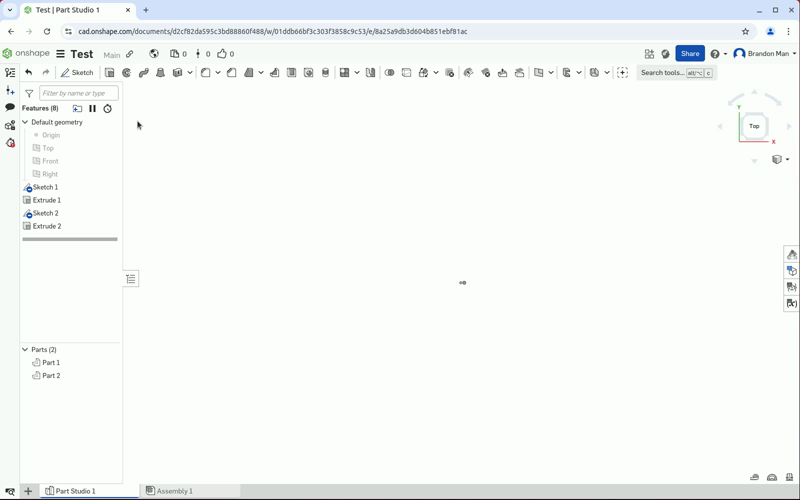
key(up, 3)
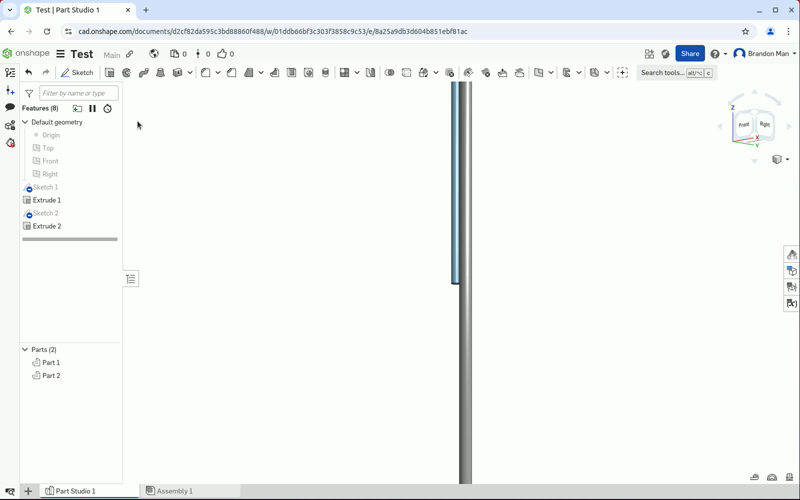
key(left, 3)
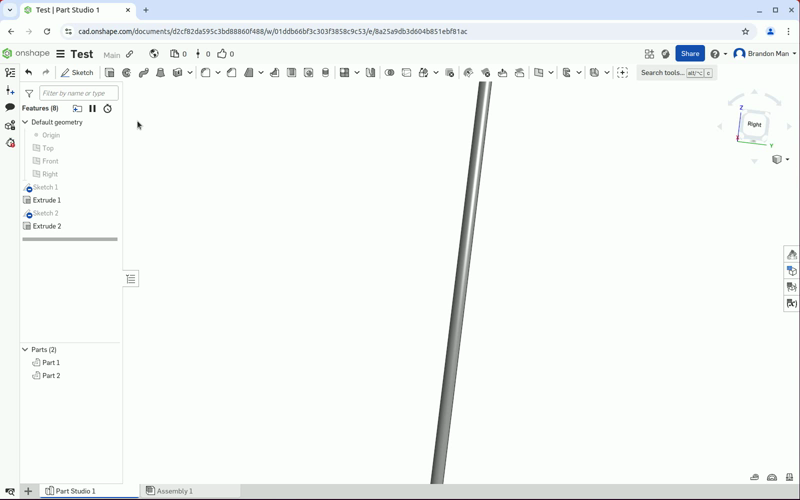
key(right, 3)
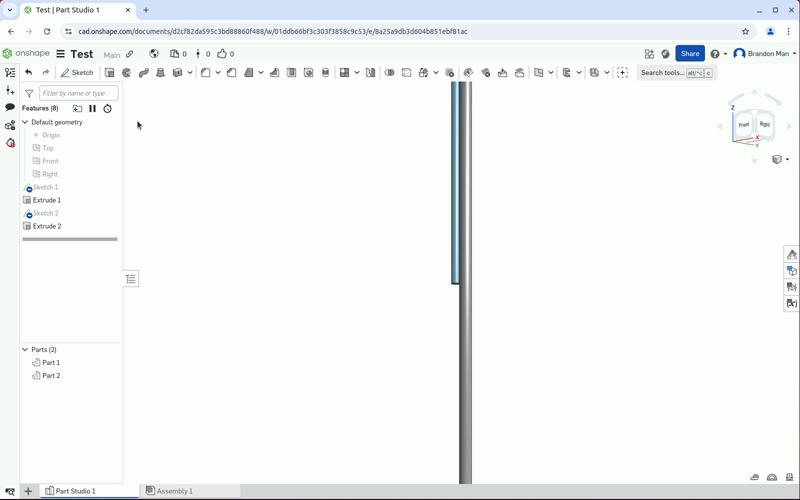
key(down, 3)
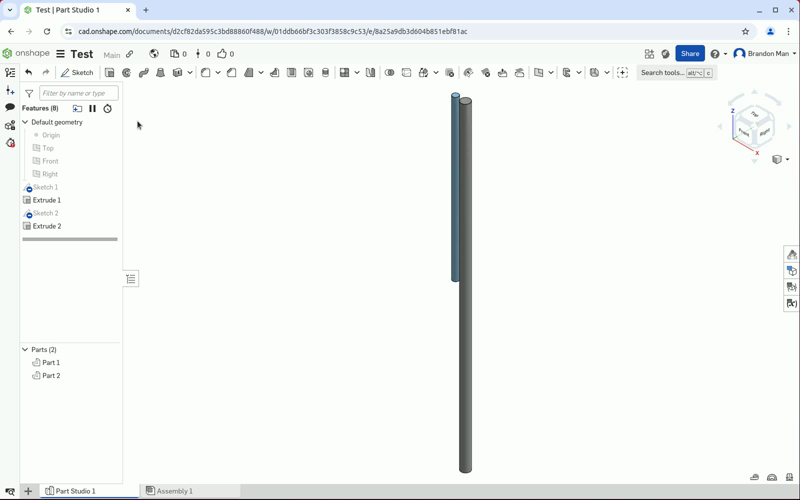
mouse_move(73, 189)
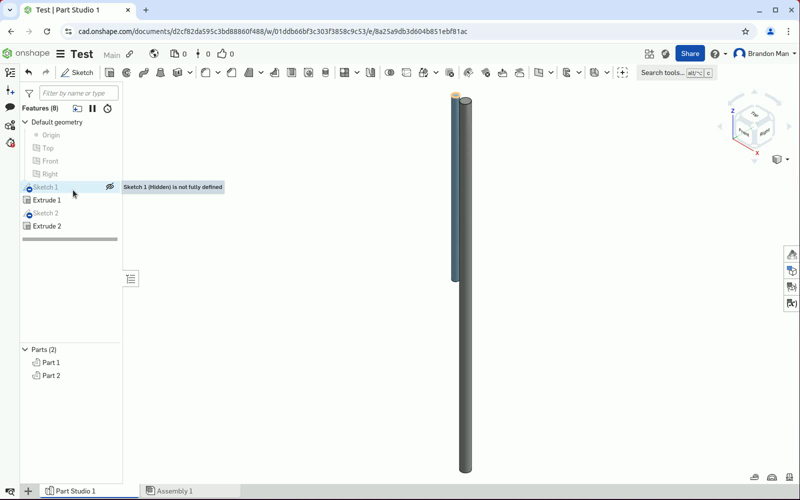
click(73, 189)